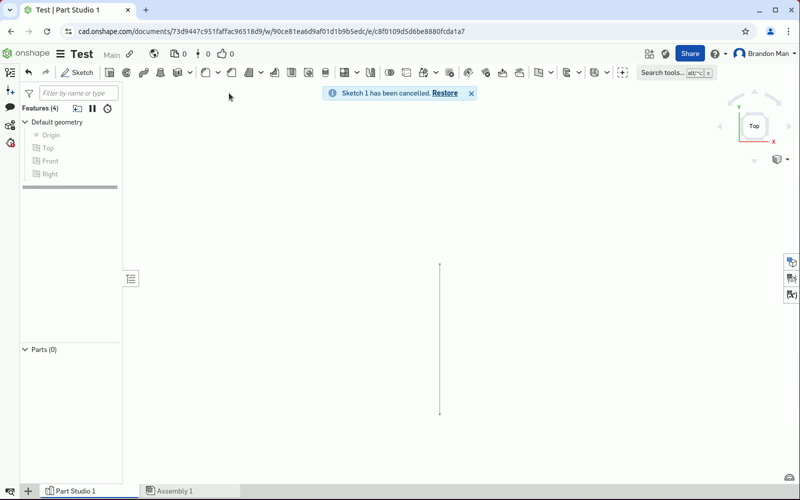
key(shift+h)
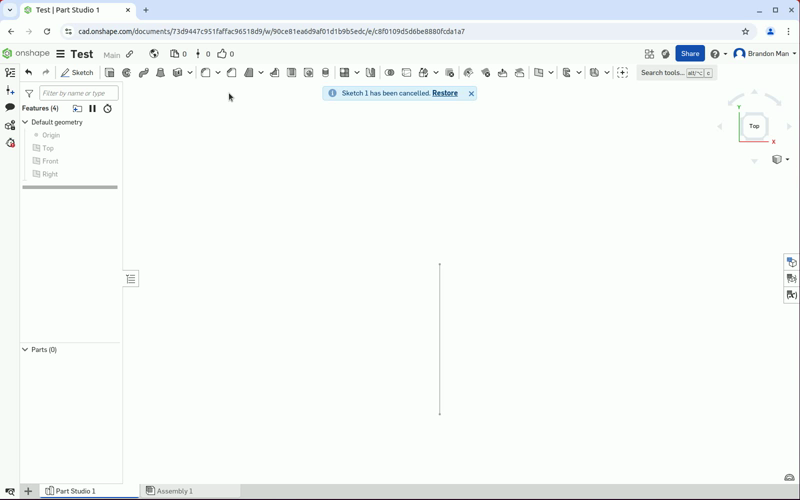
key(shift+s)
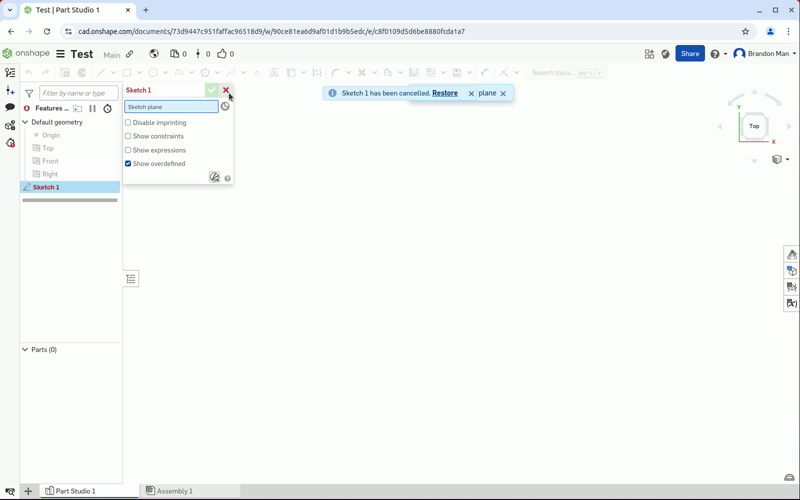
mouse_move(73, 150)
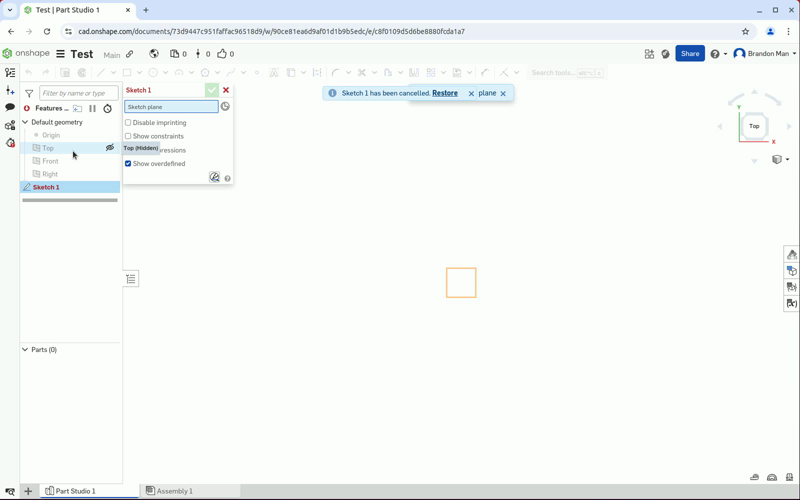
click(73, 150)
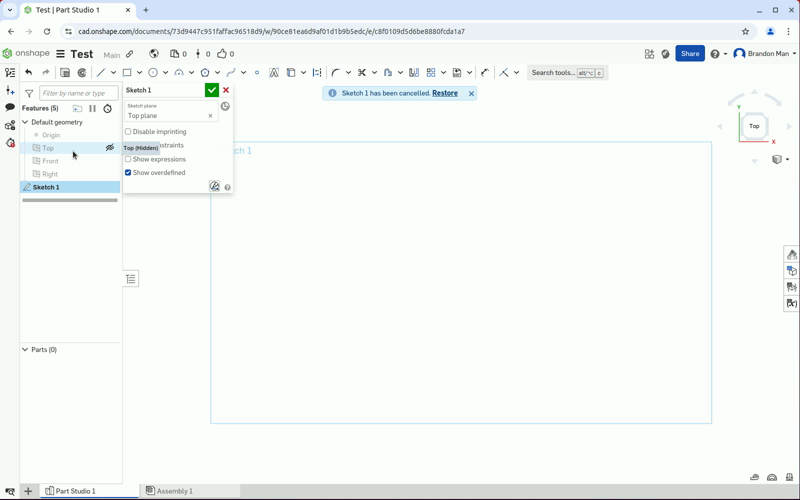
mouse_move(73, 352)
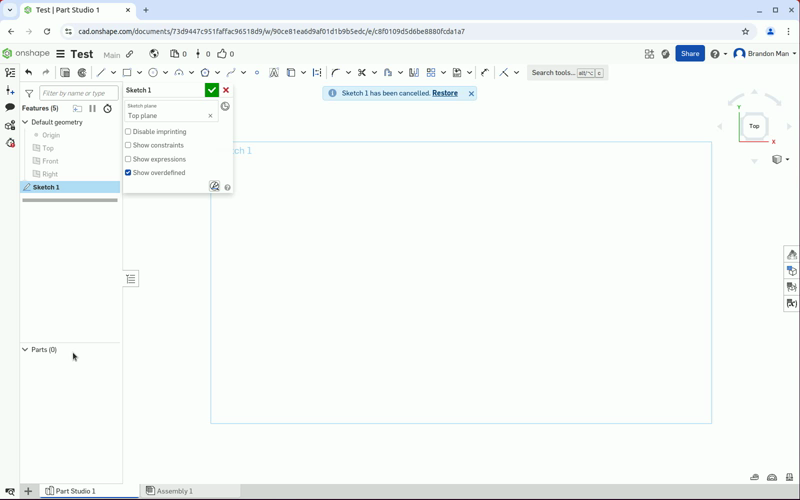
key(y)
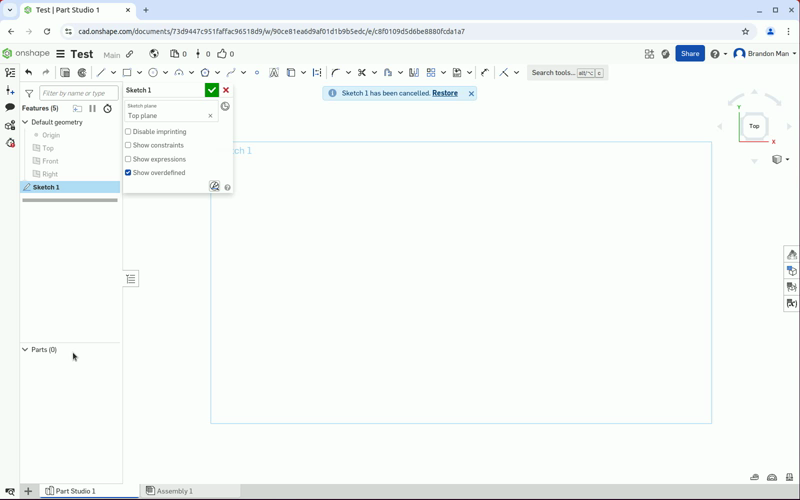
key(l)
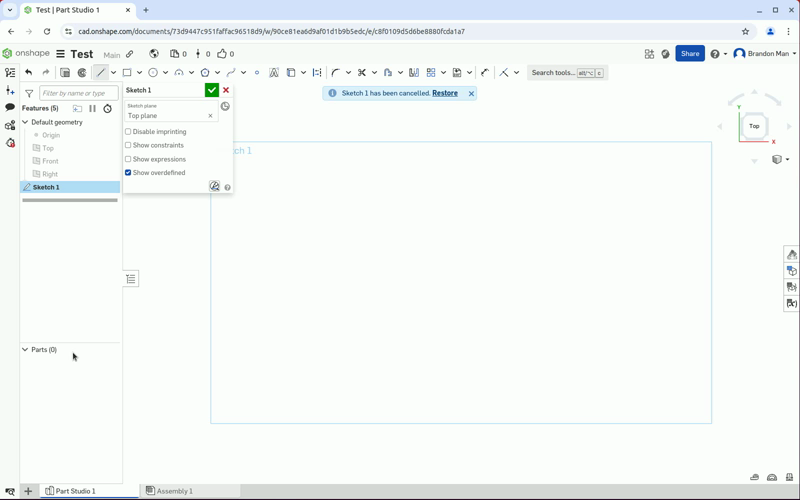
key_down(shift)
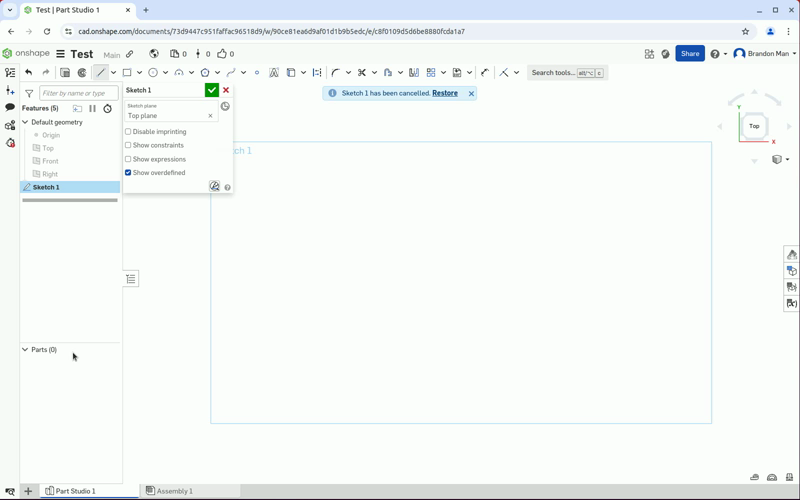
mouse_move(460, 282)
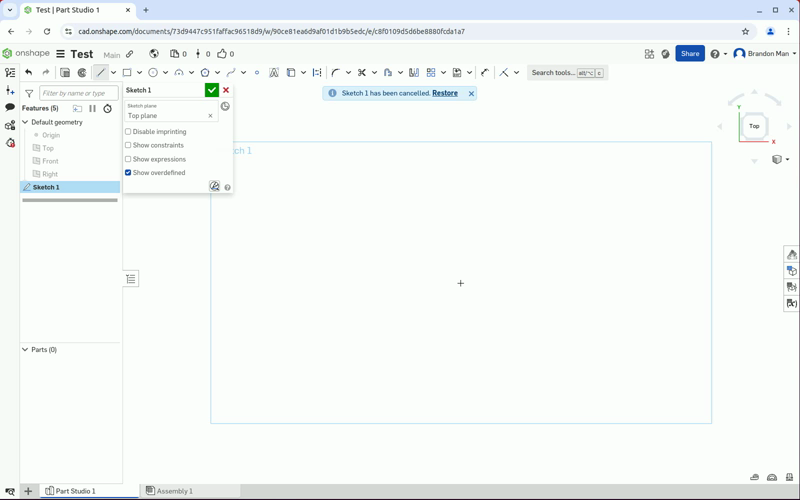
click(460, 282)
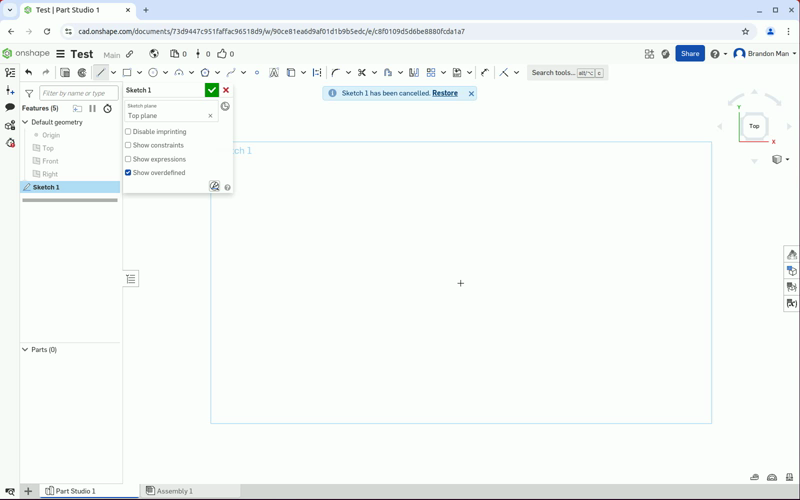
key_up(shift)
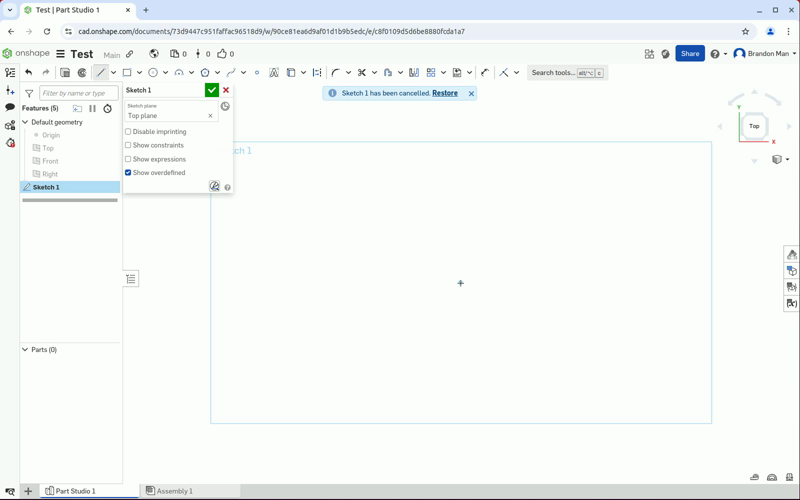
key_down(shift)
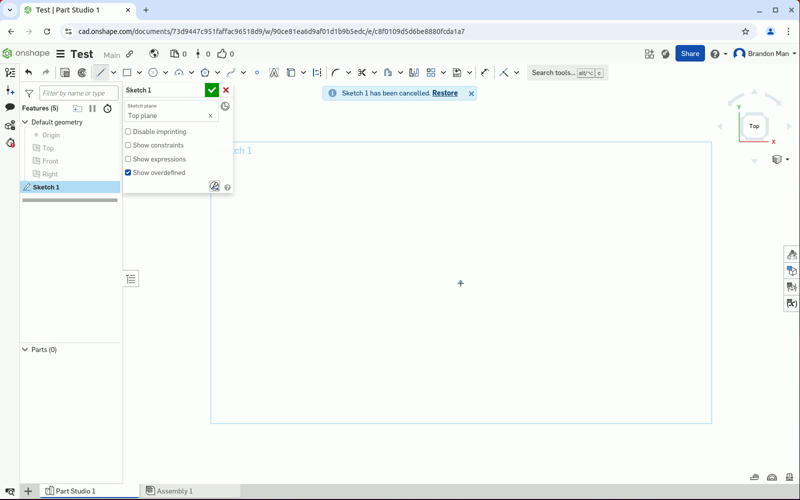
mouse_move(549, 282)
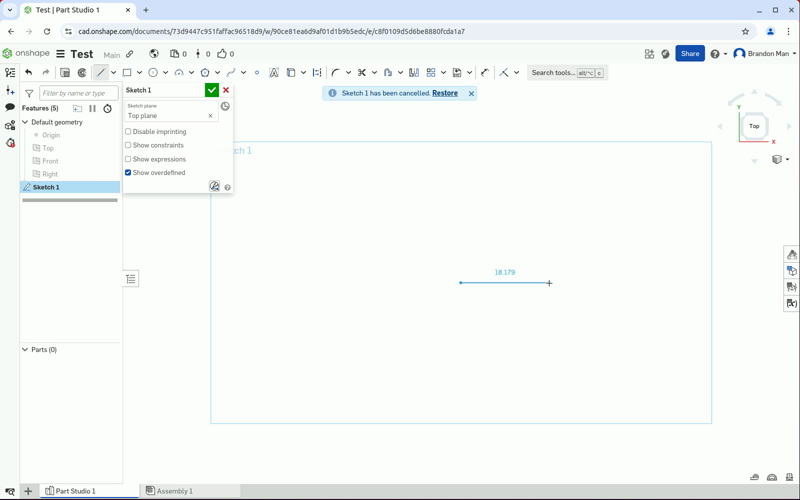
click(549, 282)
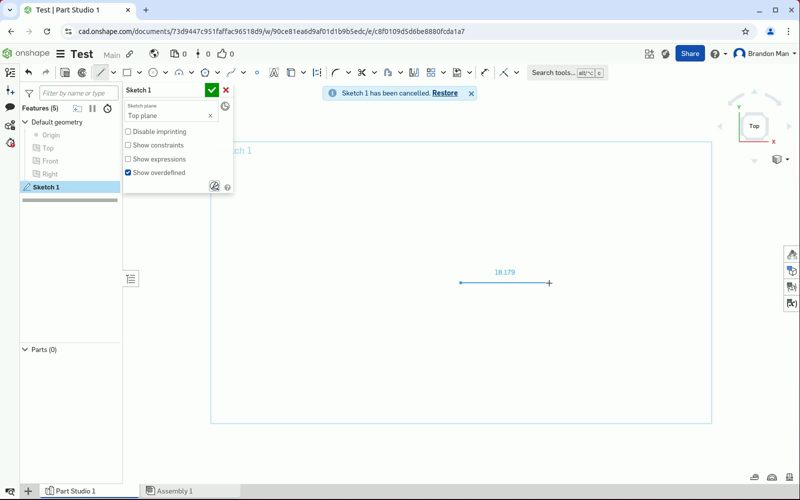
key_up(shift)
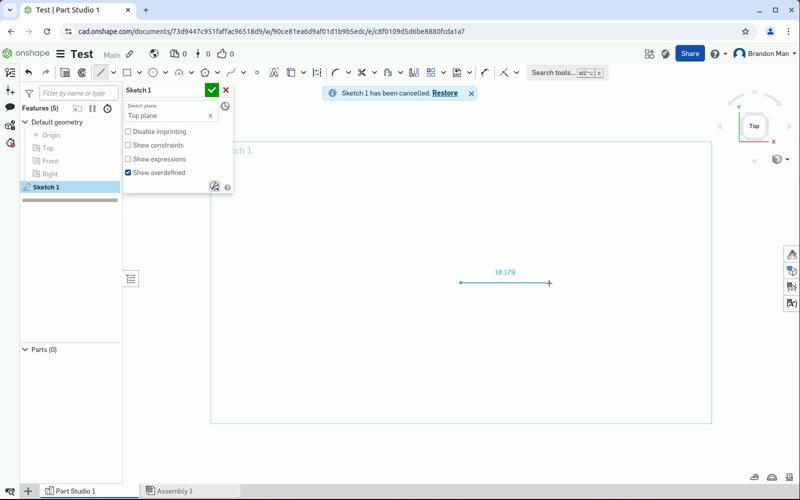
key_down(shift)
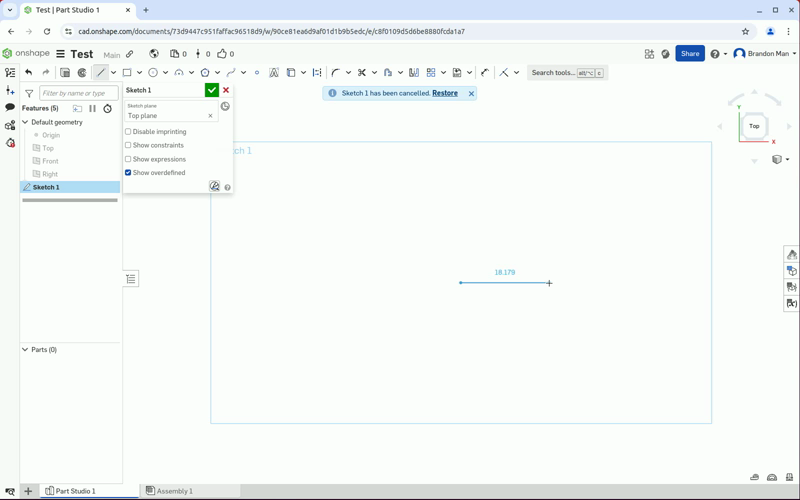
mouse_move(549, 205)
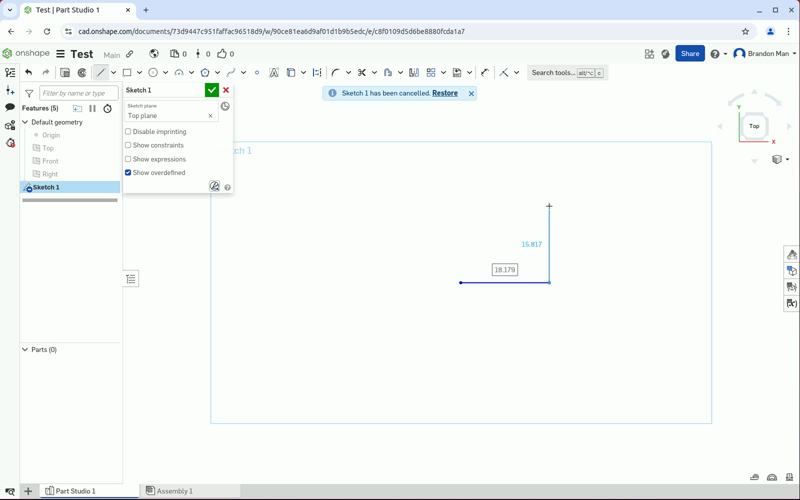
click(549, 205)
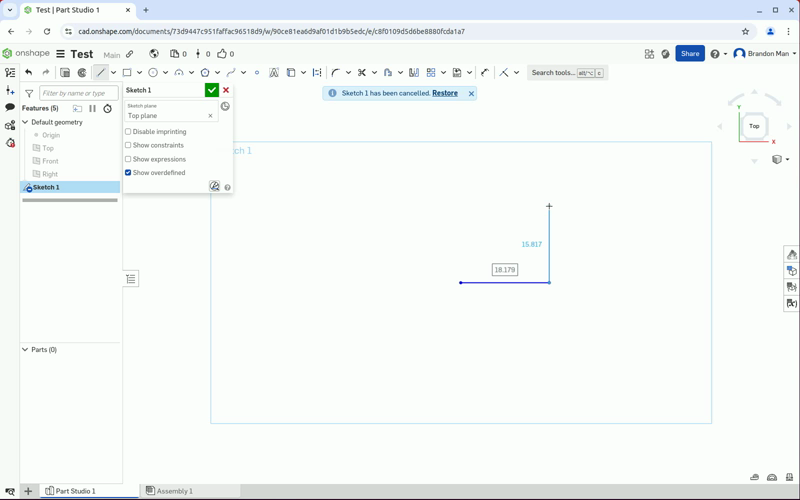
key_up(shift)
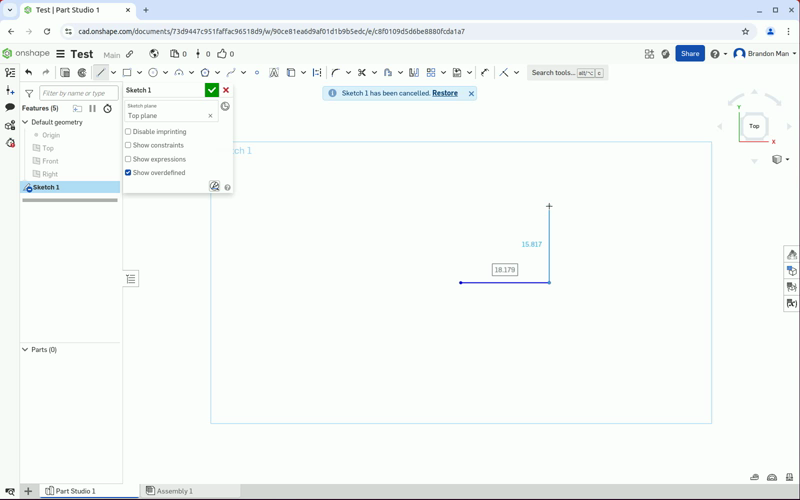
key_down(shift)
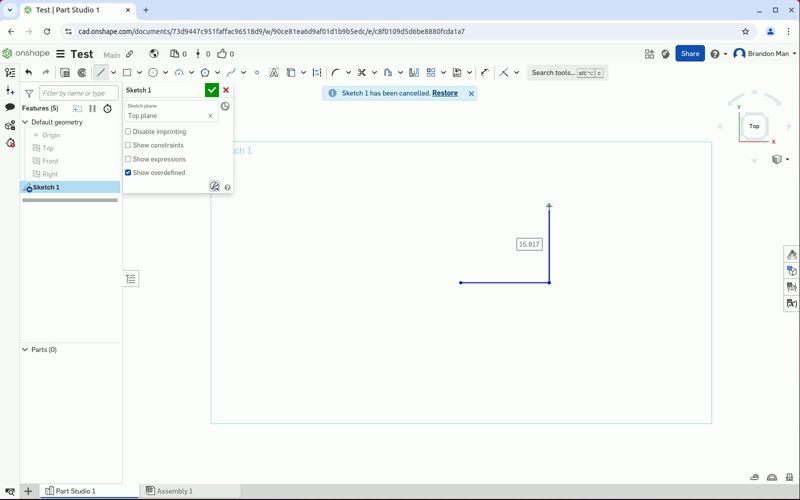
mouse_move(460, 205)
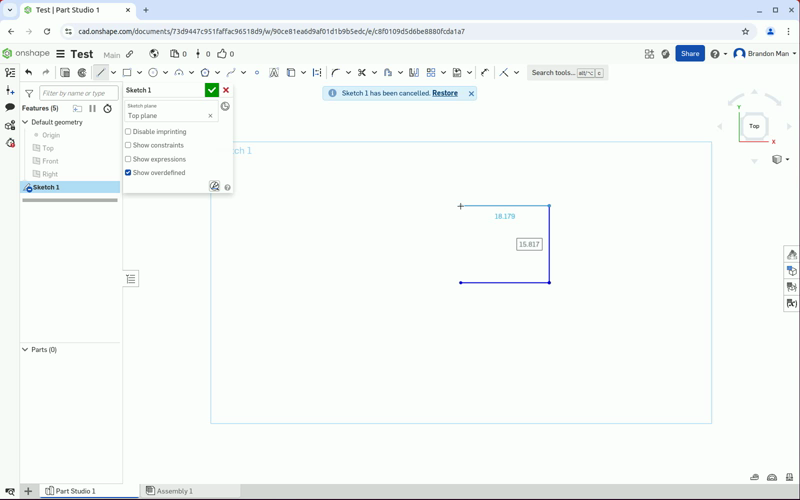
click(460, 205)
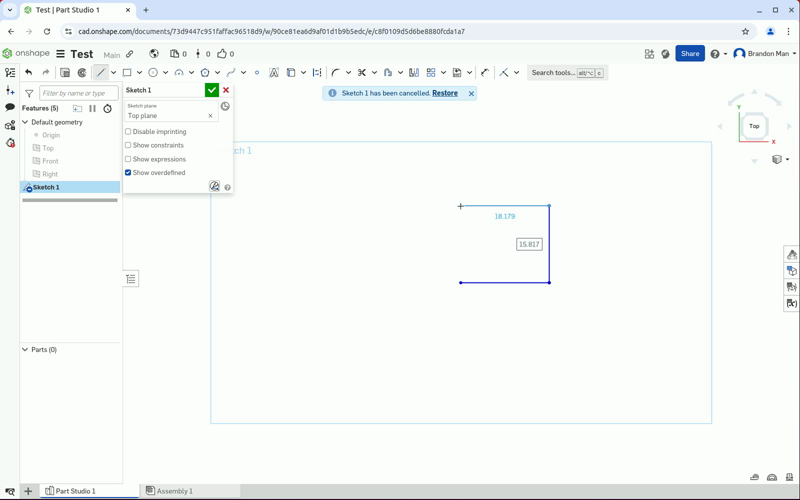
key_up(shift)
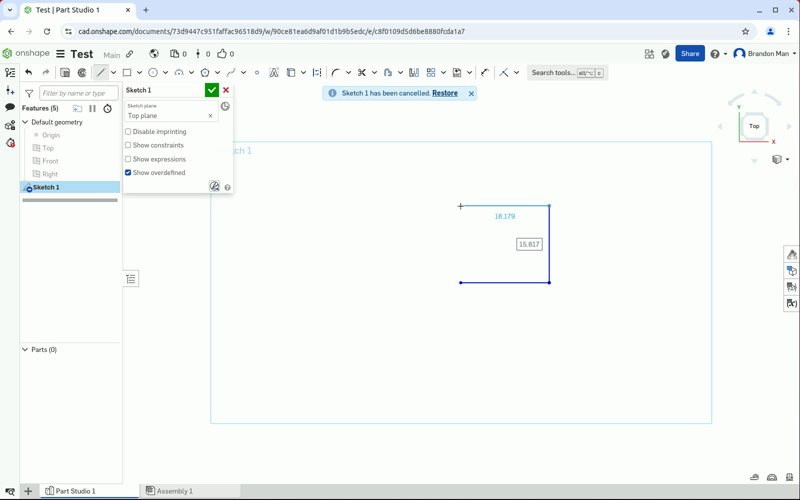
key_down(shift)
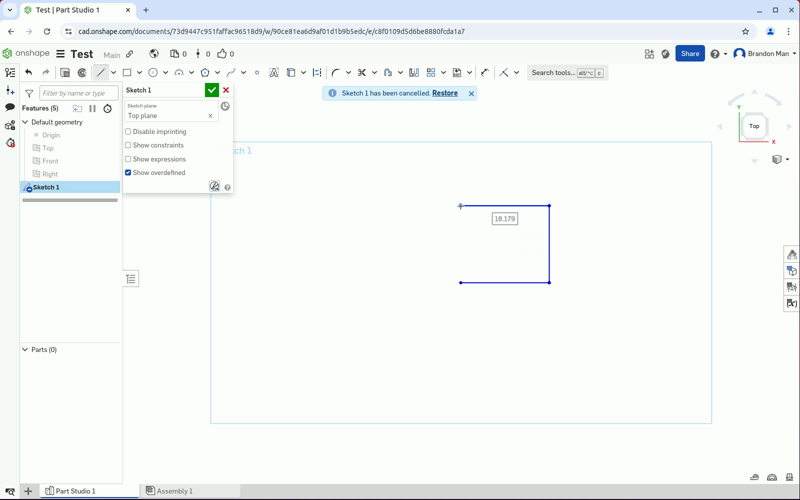
mouse_move(460, 282)
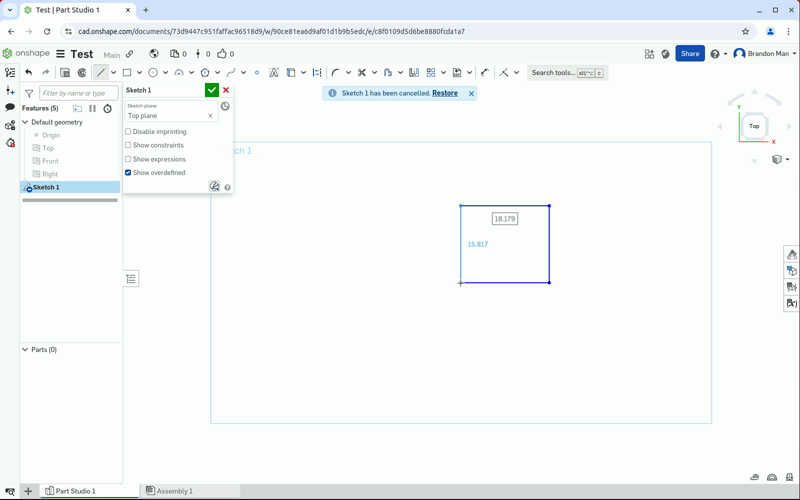
key_up(shift)
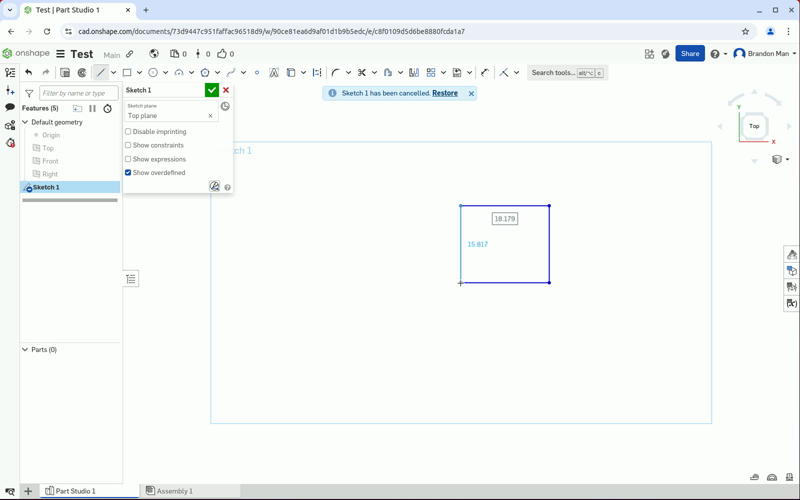
click(460, 282)
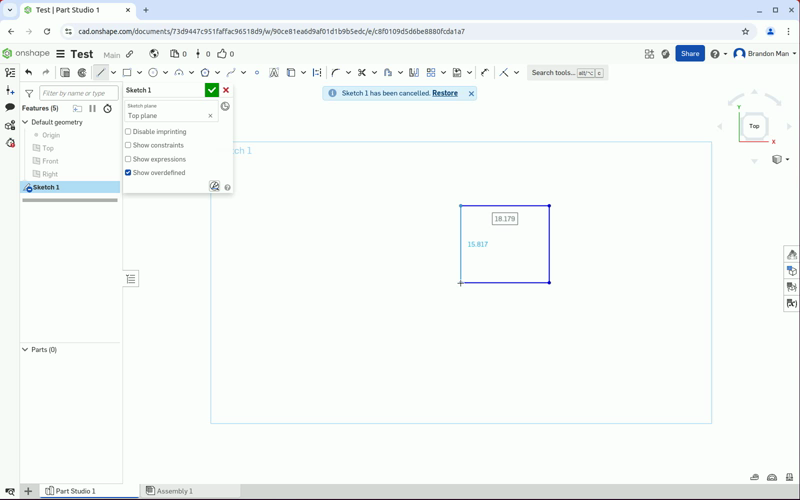
key(esc)
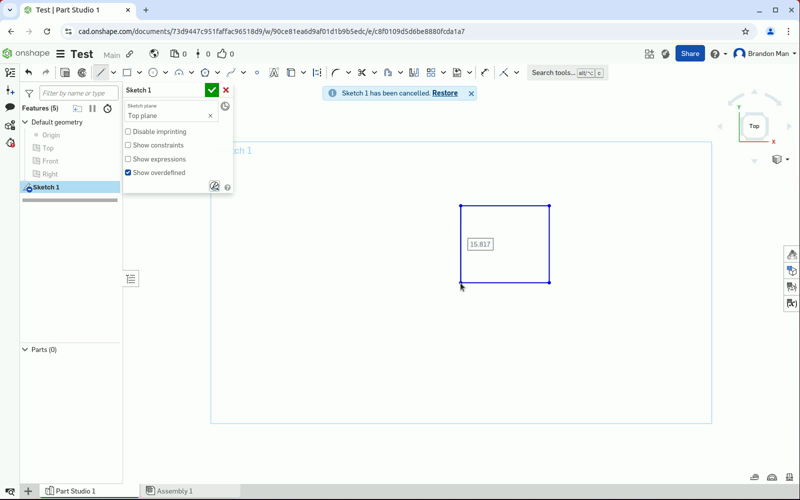
mouse_move(524, 255)
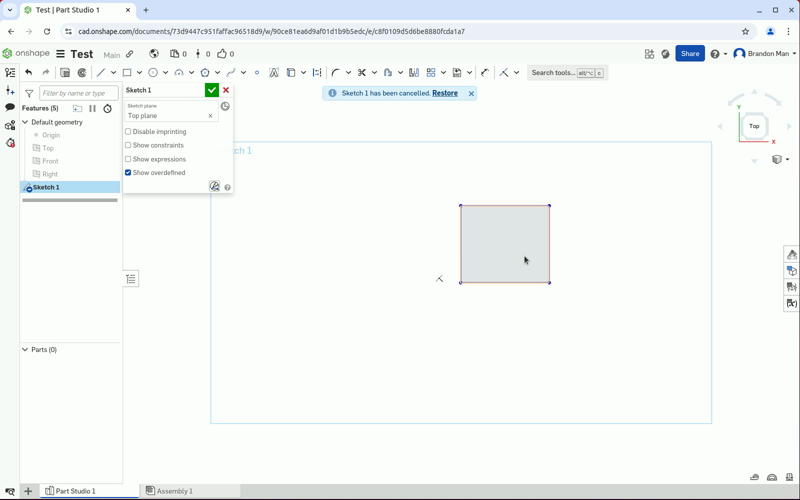
click(524, 255)
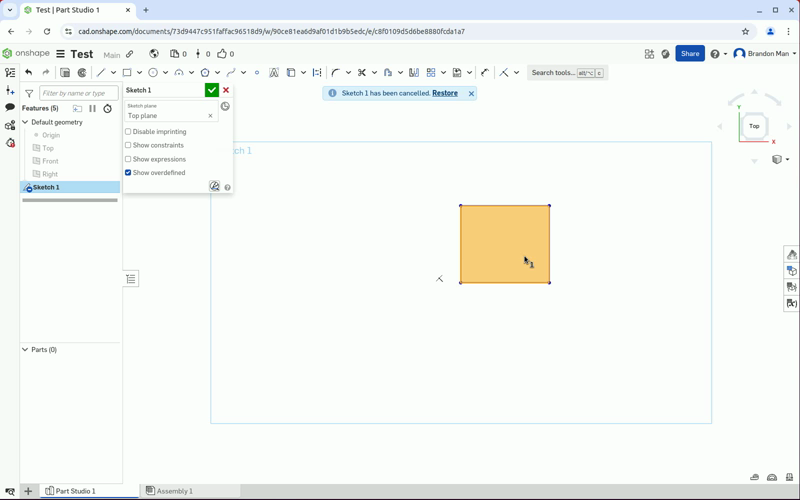
mouse_move(73, 352)
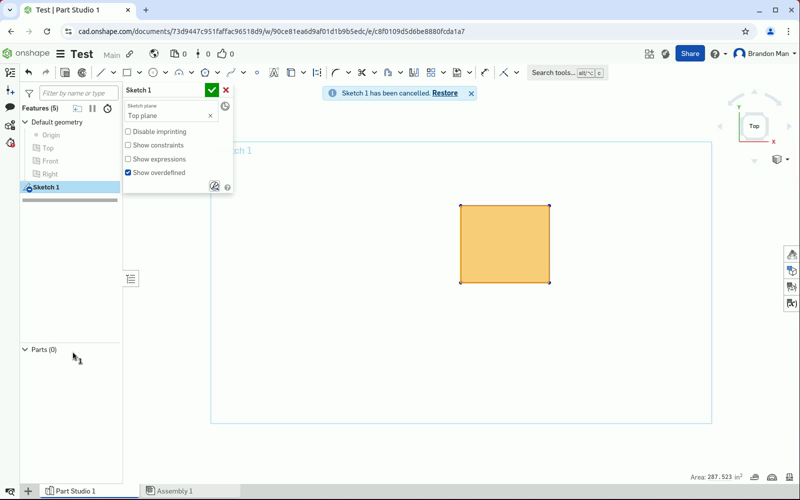
key(shift+y)
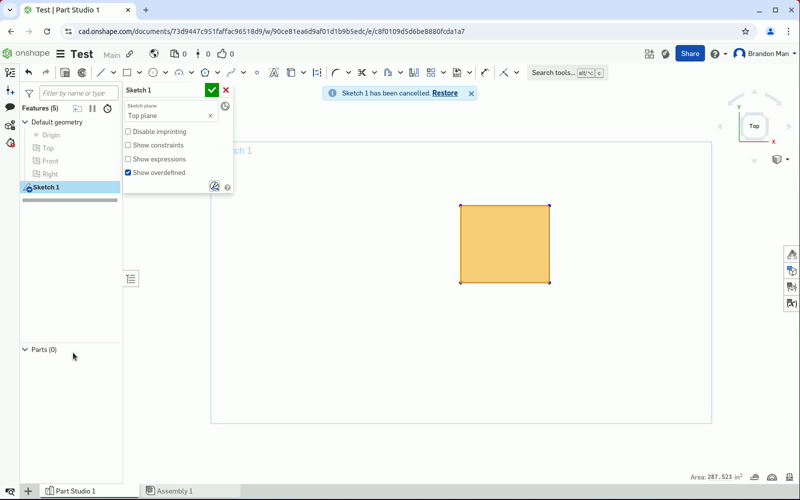
key(shift+e)
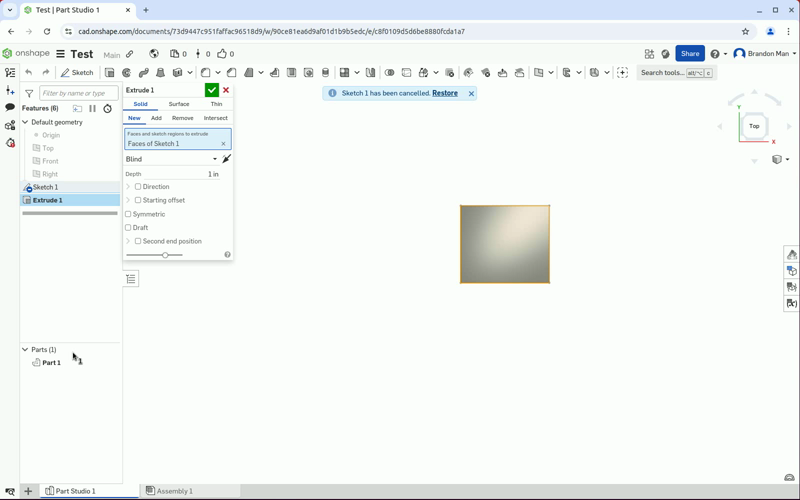
mouse_move(143, 106)
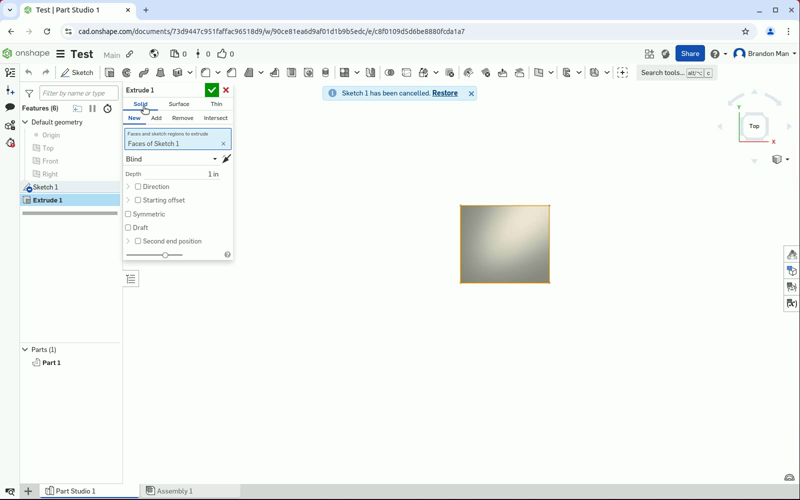
click(143, 106)
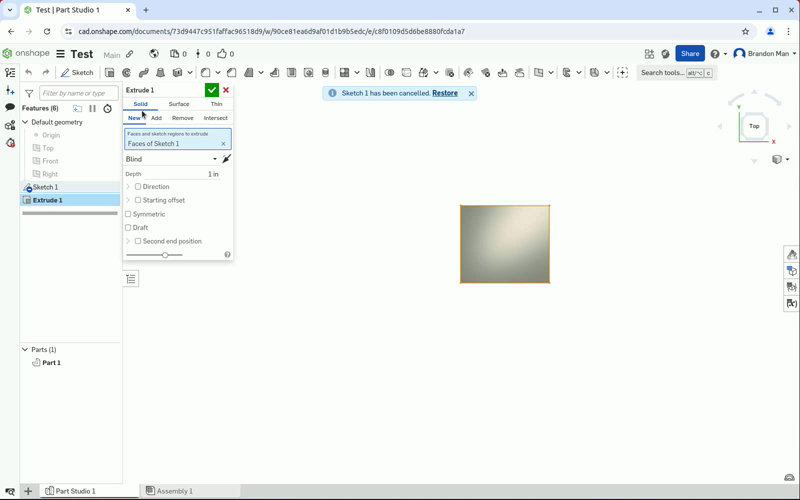
mouse_move(137, 120)
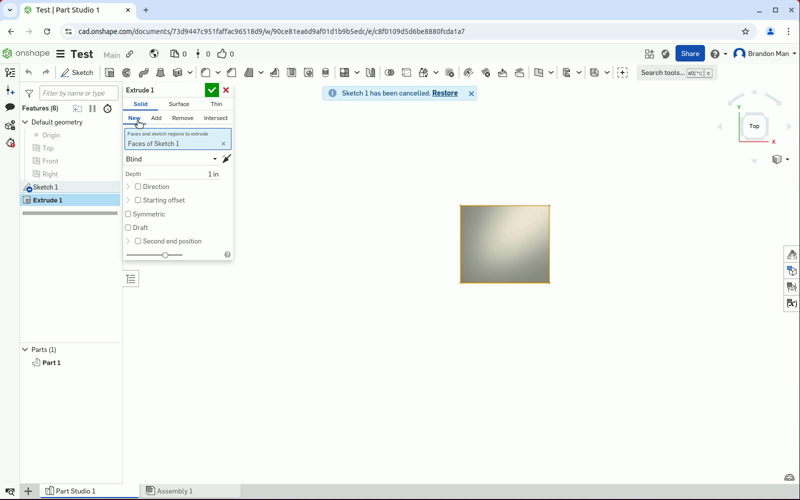
click(137, 120)
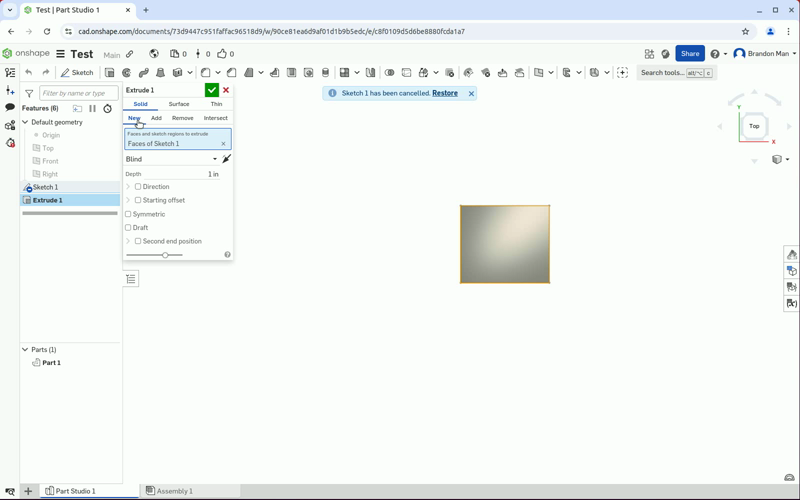
key(tab, 4)
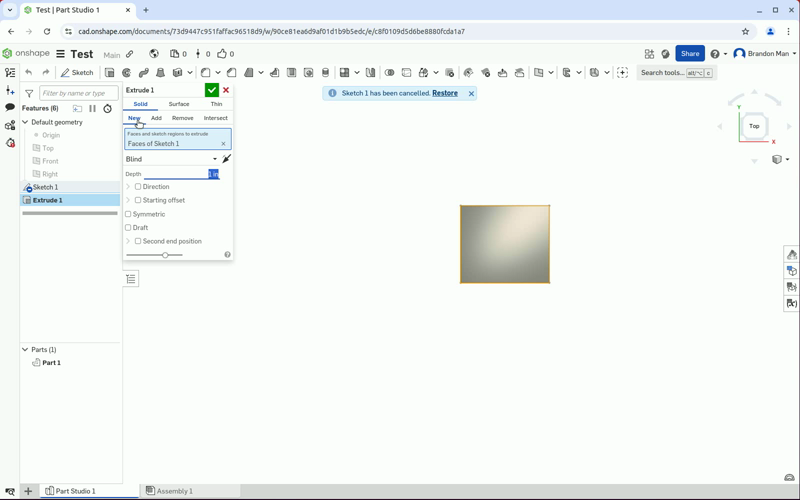
text(20.701)
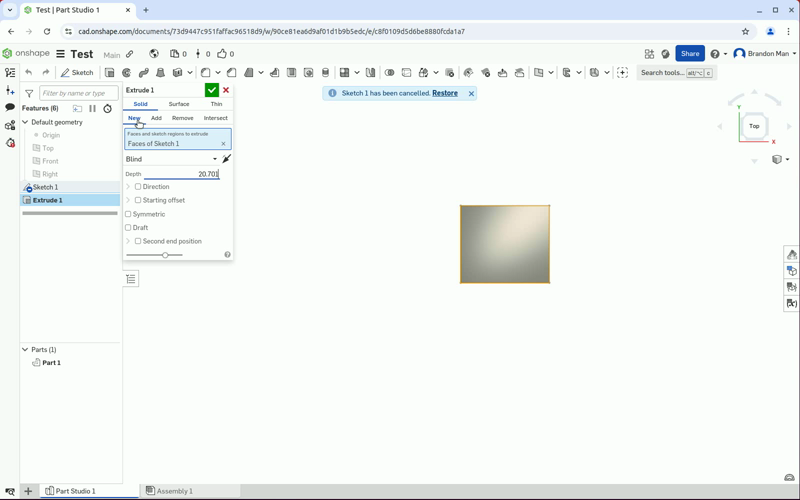
key(enter)
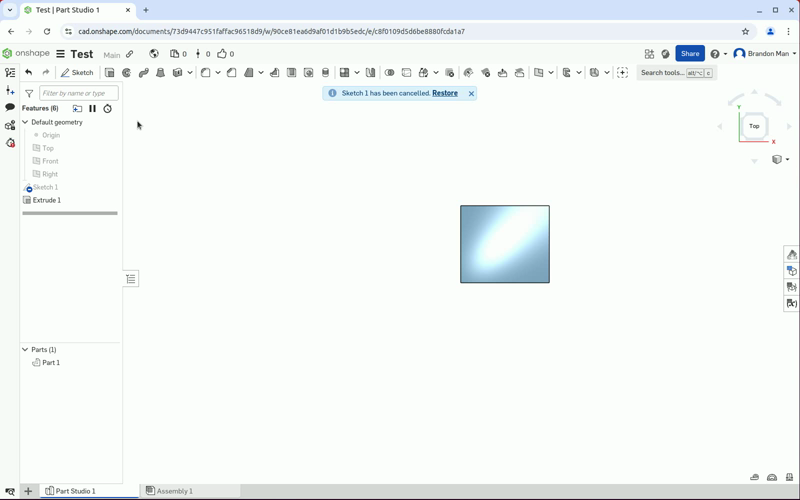
key(shift+h)
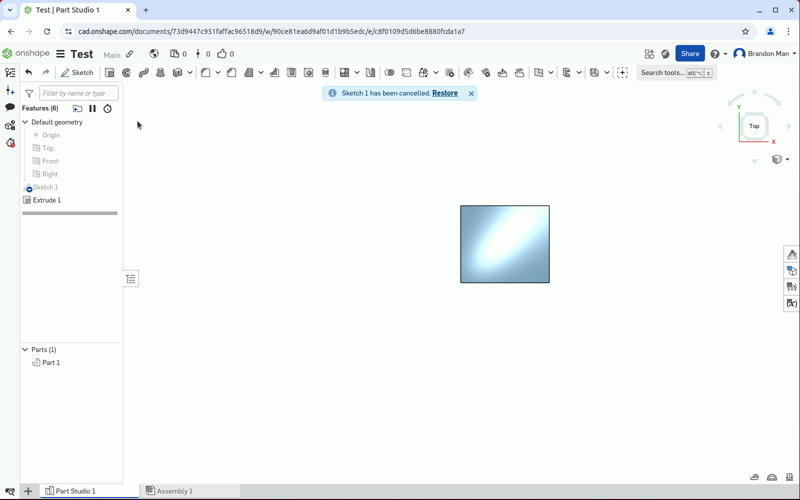
key(shift+h)
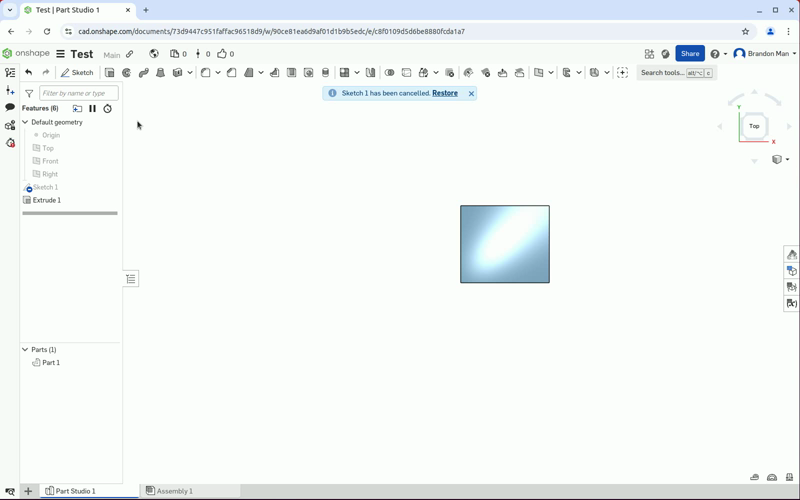
mouse_move(73, 189)
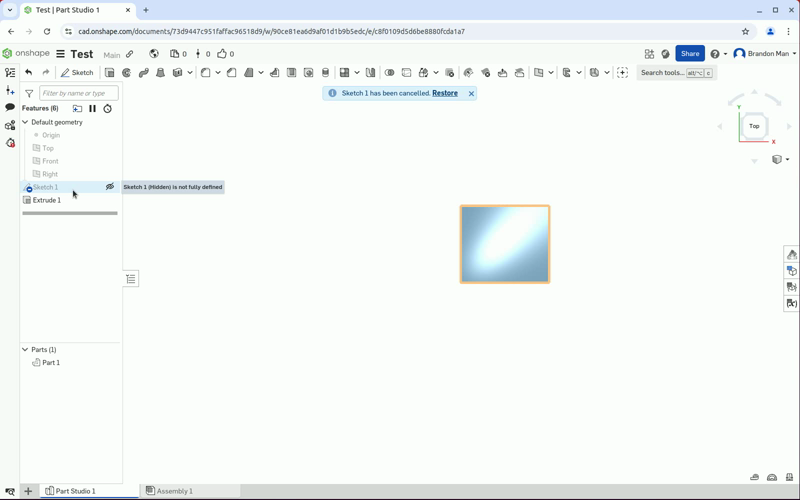
click(73, 189)
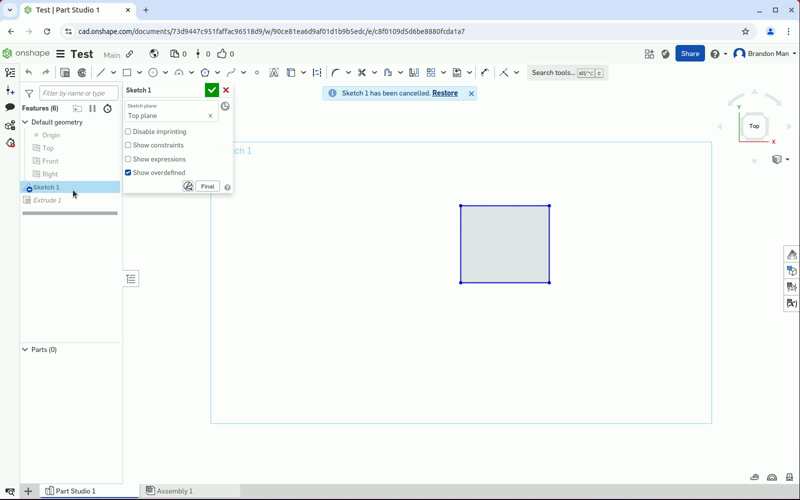
mouse_move(229, 92)
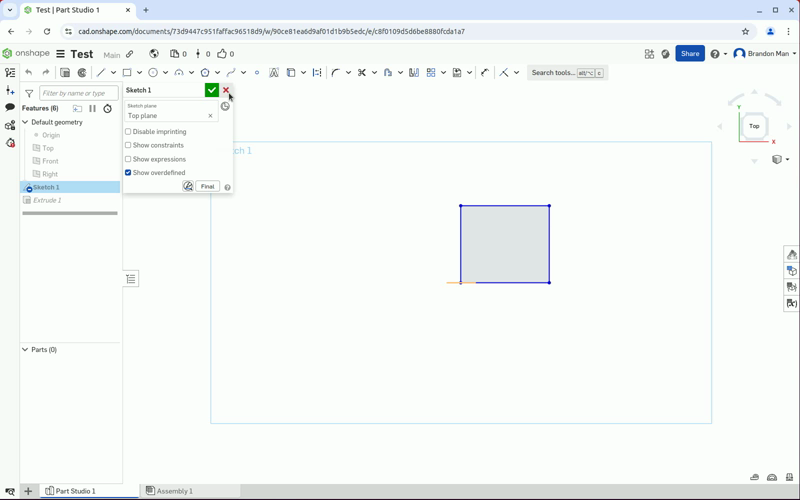
click(229, 92)
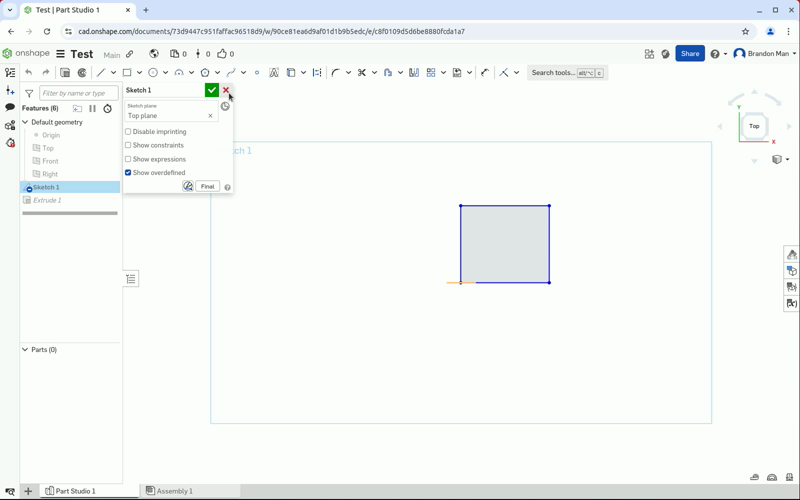
key(shift+s)
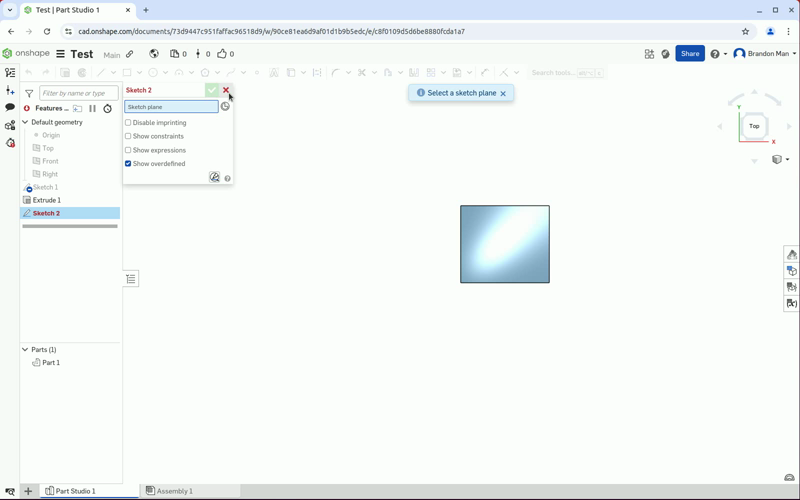
mouse_move(73, 150)
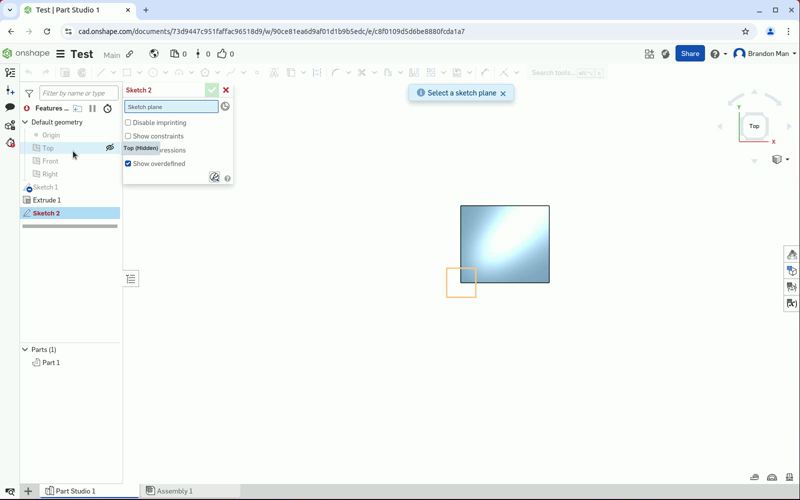
click(73, 150)
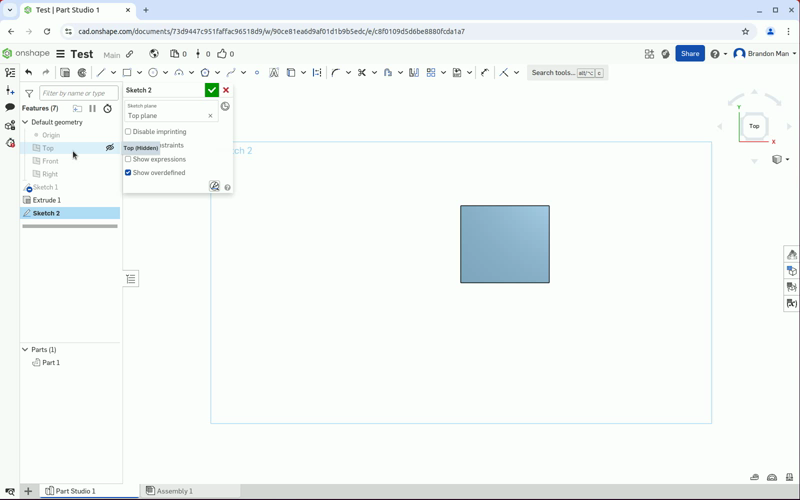
mouse_move(73, 352)
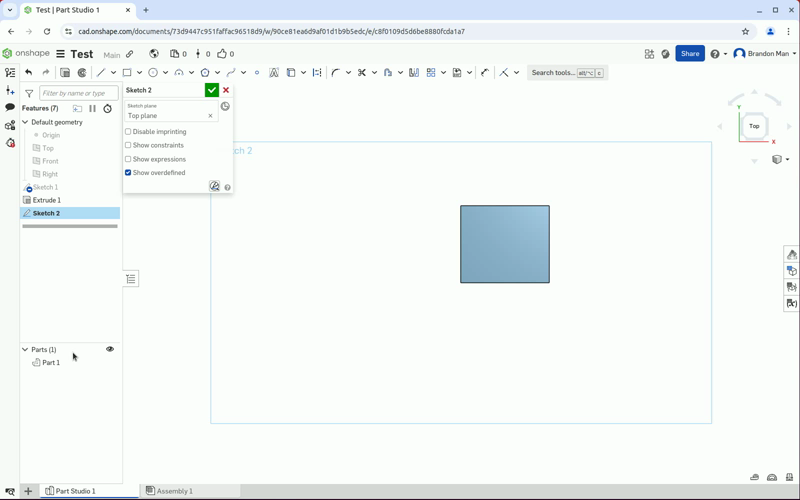
key(y)
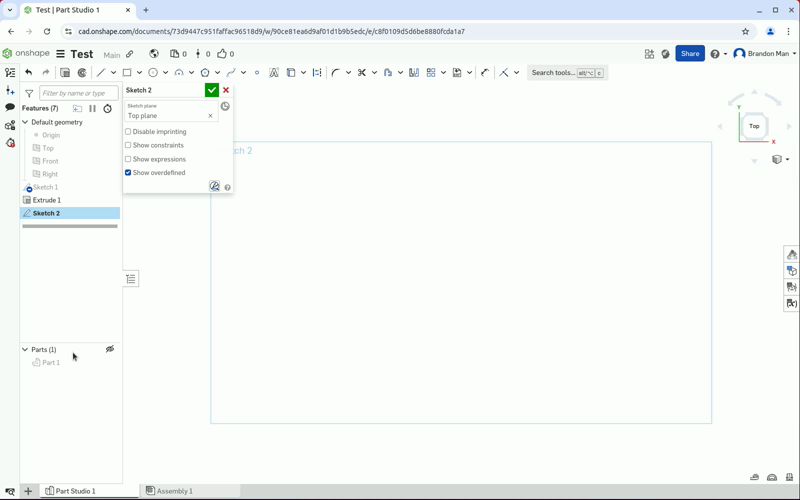
key(l)
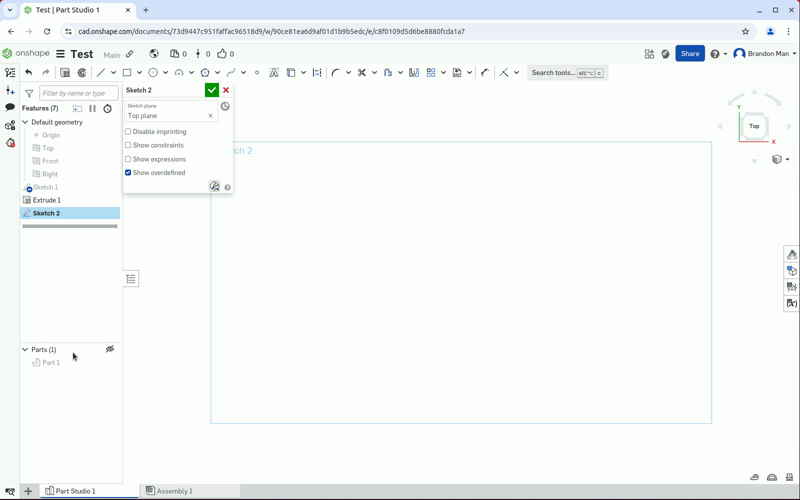
key_down(shift)
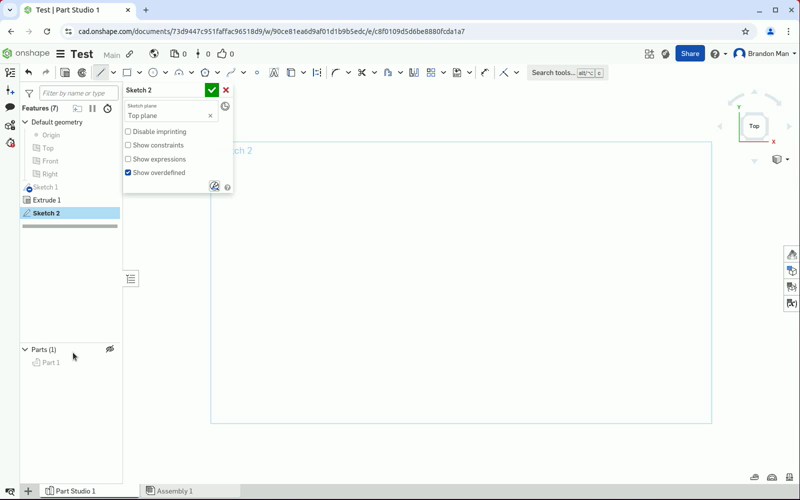
mouse_move(348, 271)
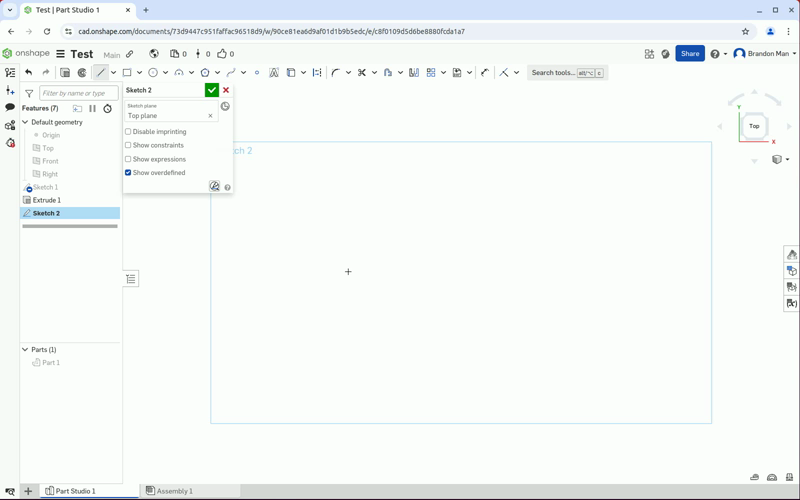
click(348, 271)
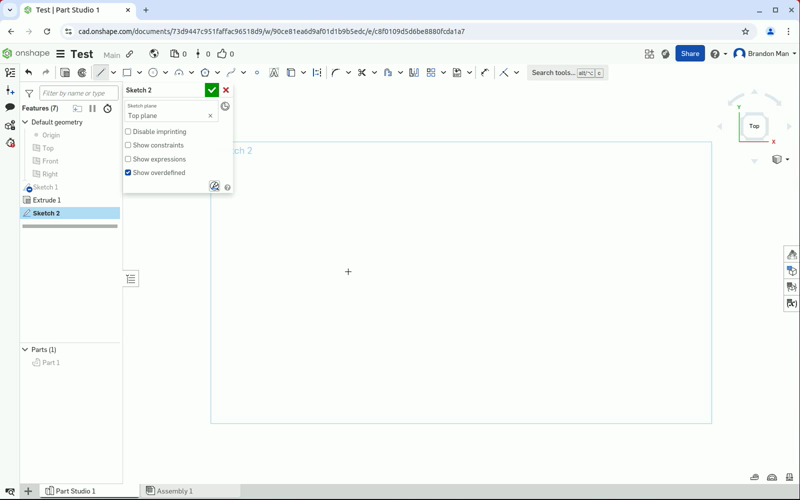
key_up(shift)
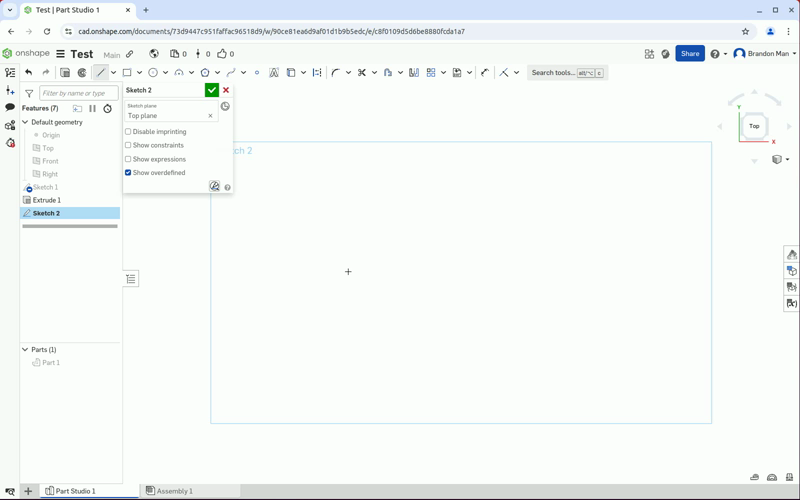
key_down(shift)
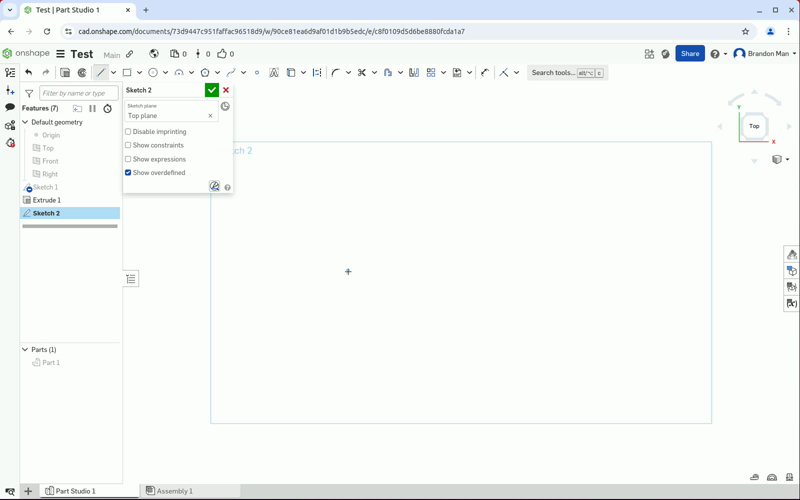
mouse_move(403, 373)
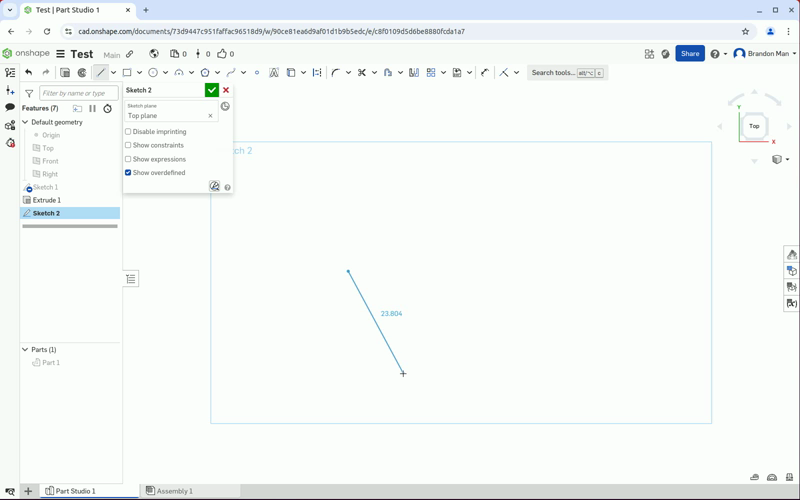
click(403, 373)
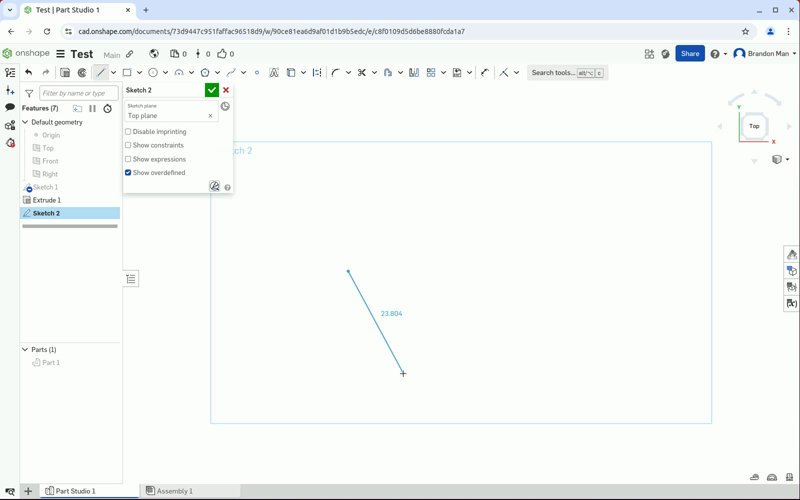
key_up(shift)
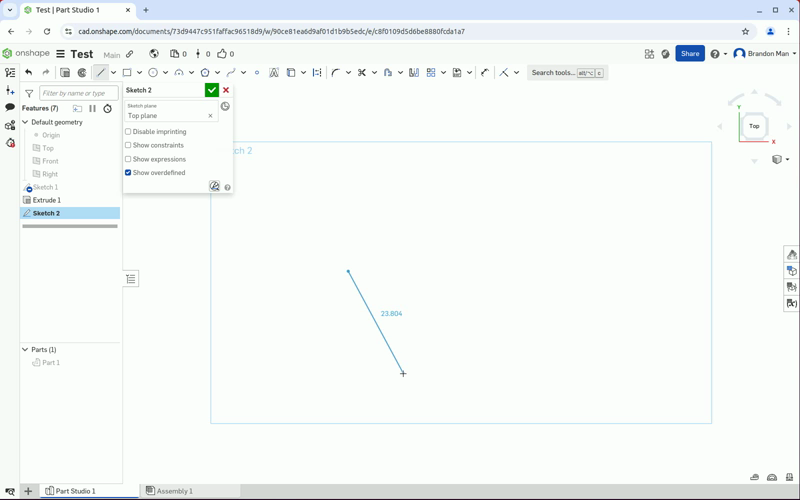
key_down(shift)
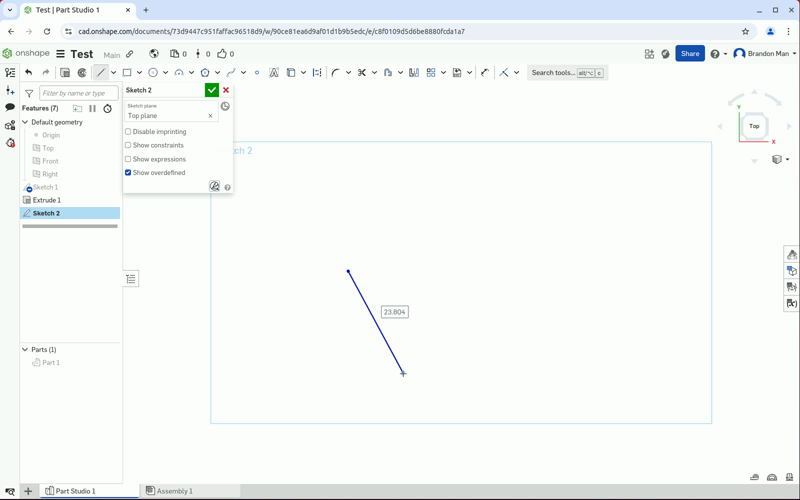
mouse_move(409, 201)
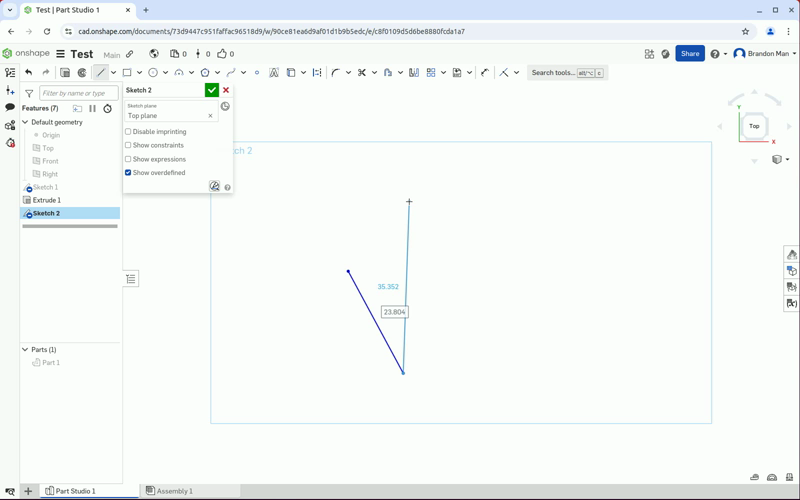
click(409, 201)
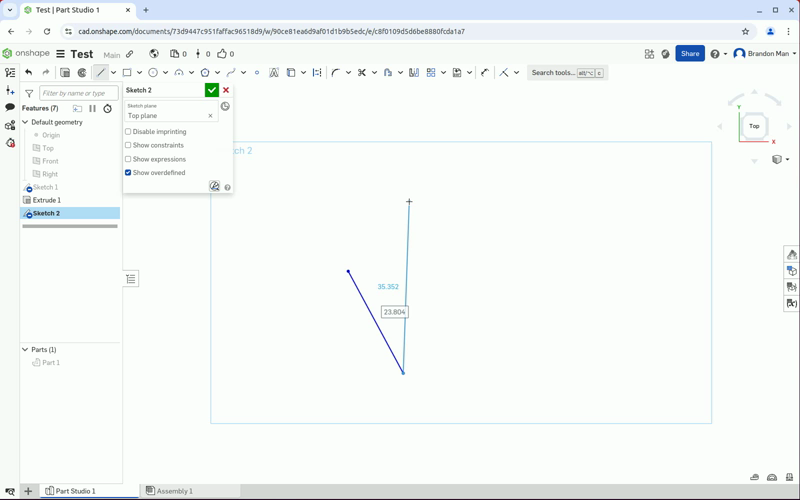
key_up(shift)
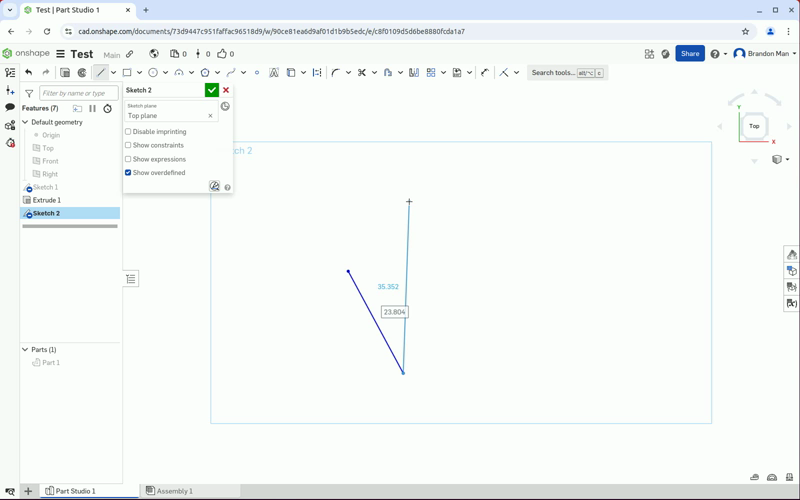
key_down(shift)
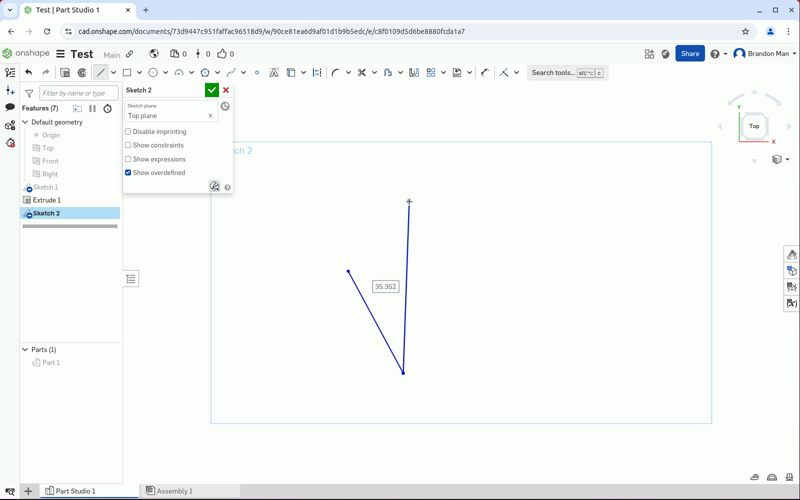
mouse_move(348, 271)
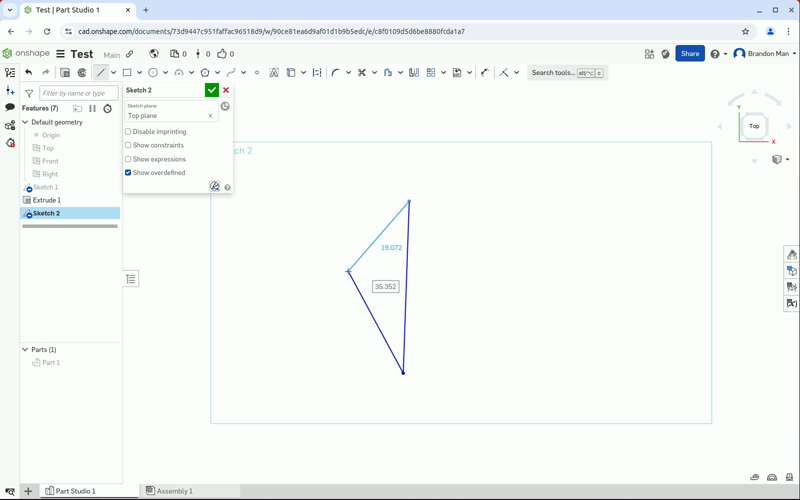
key_up(shift)
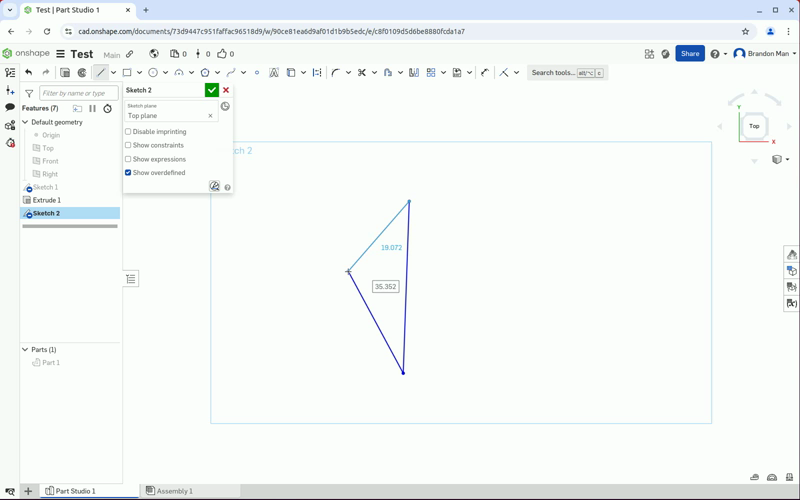
click(348, 271)
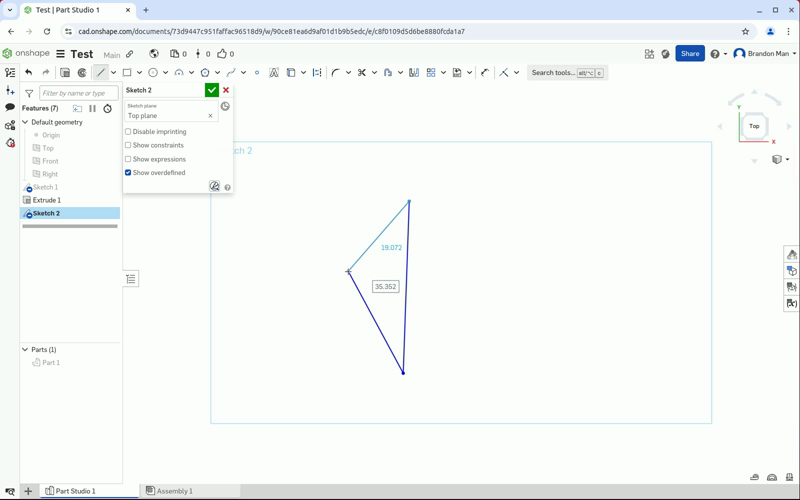
key(esc)
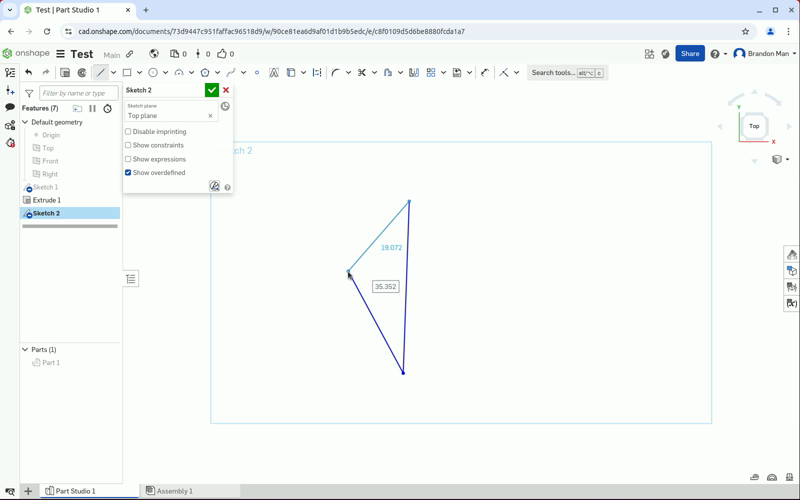
mouse_move(388, 235)
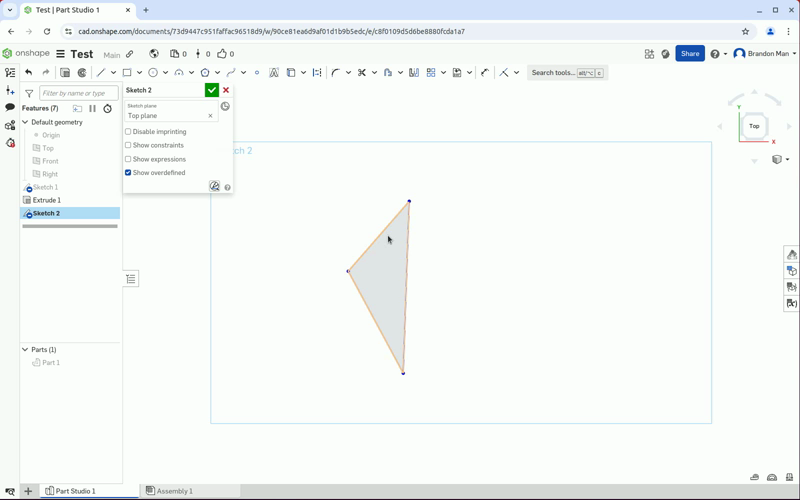
click(388, 235)
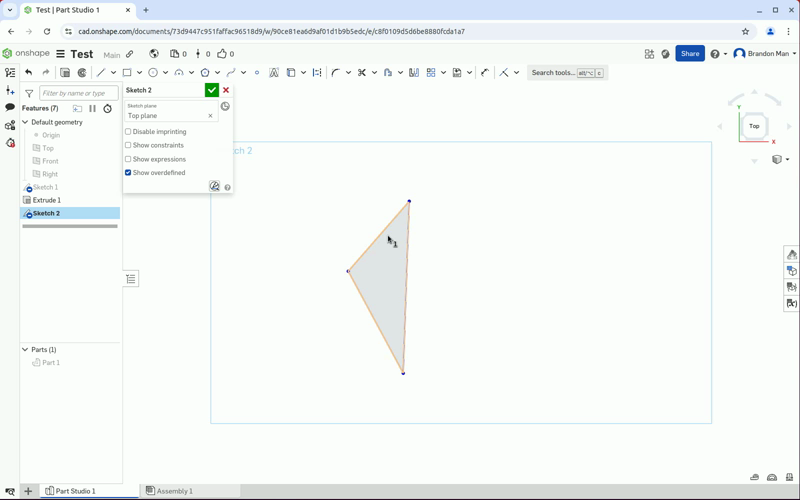
mouse_move(73, 352)
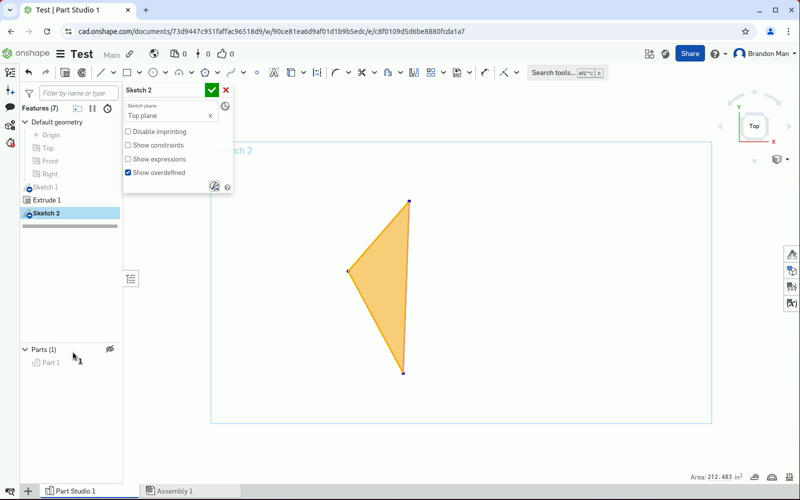
key(shift+y)
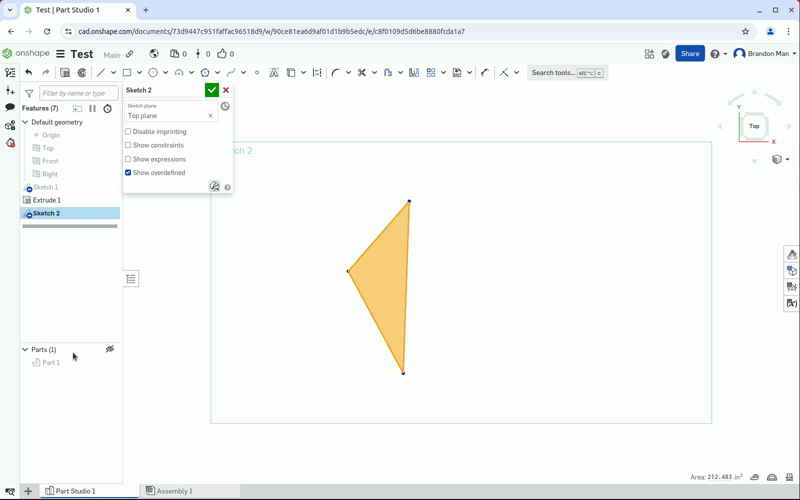
key(shift+e)
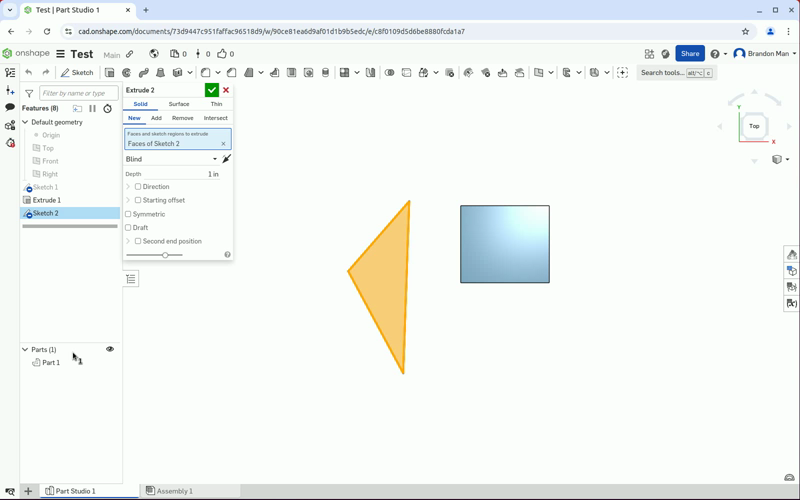
mouse_move(143, 106)
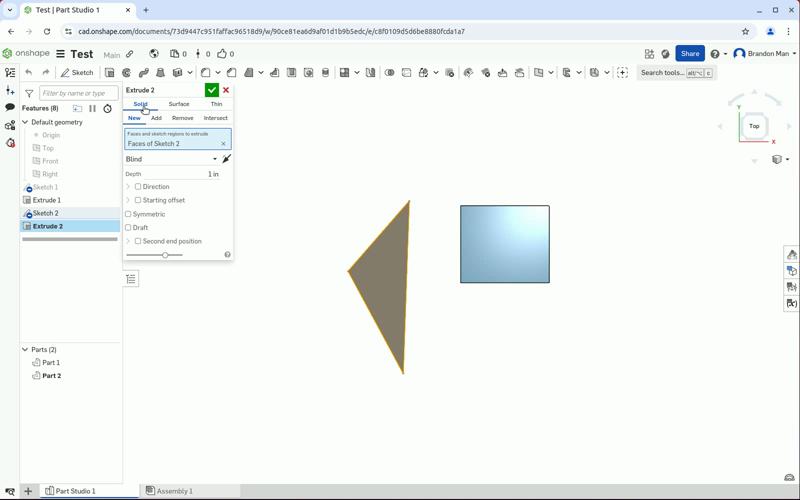
click(143, 106)
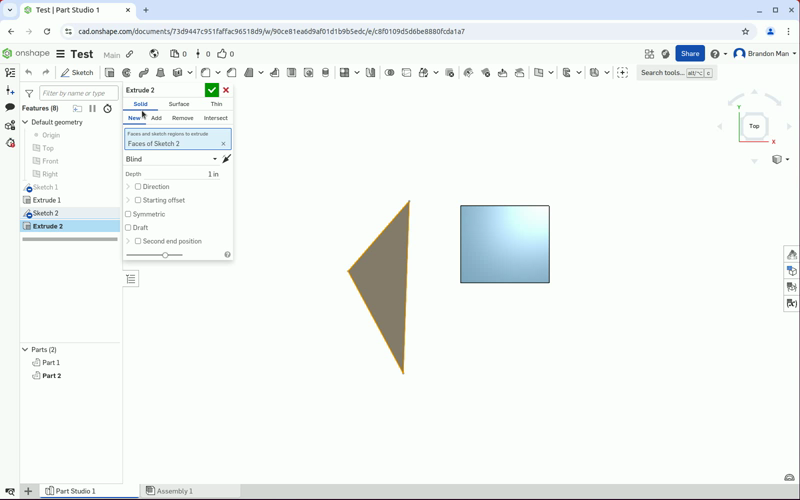
mouse_move(137, 120)
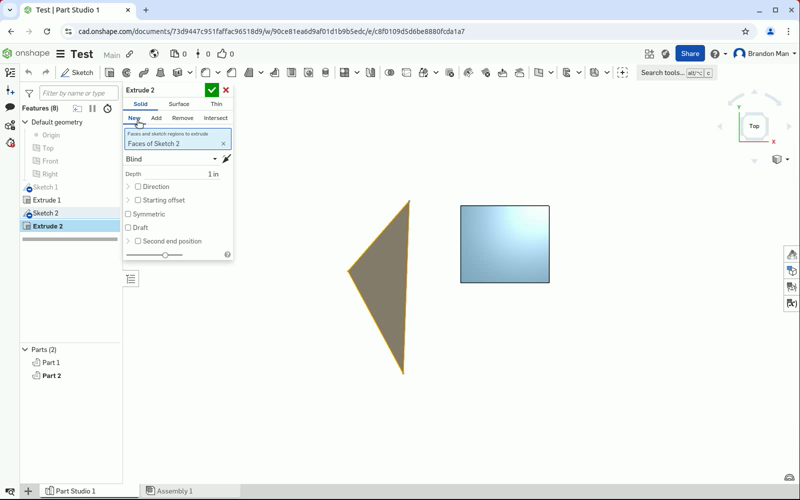
click(137, 120)
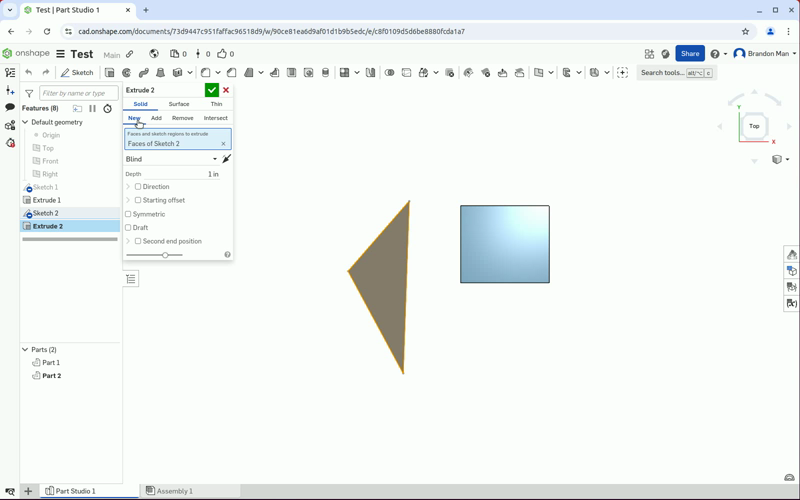
key(tab, 4)
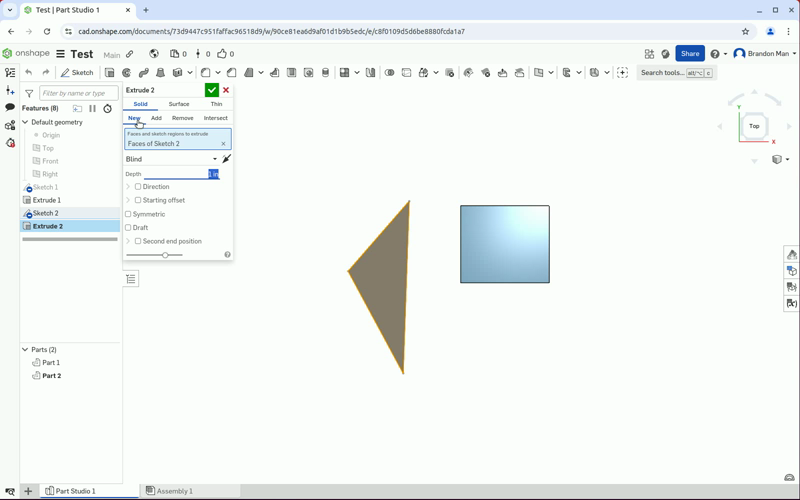
text(19.016)
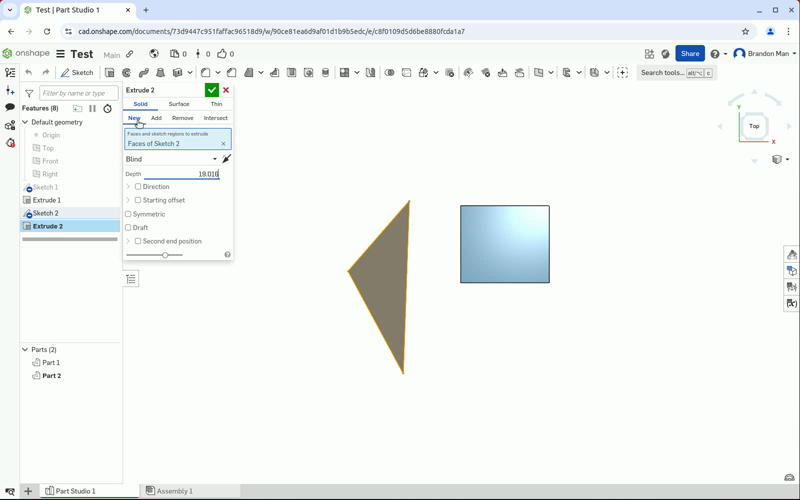
key(enter)
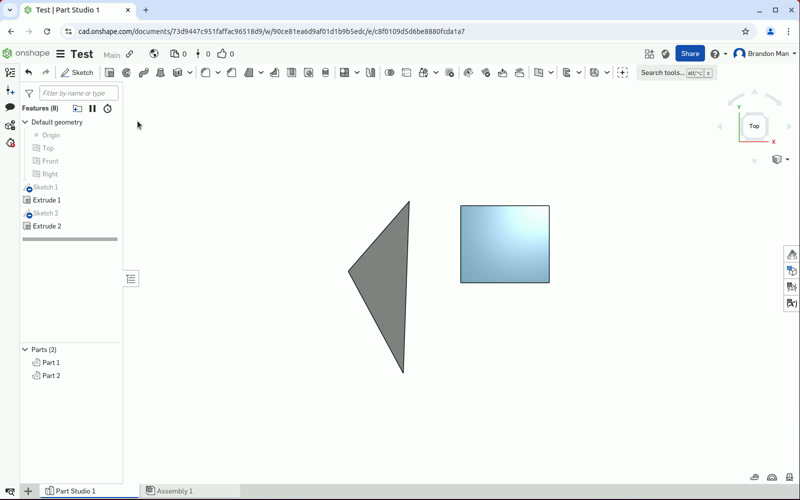
key(shift+h)
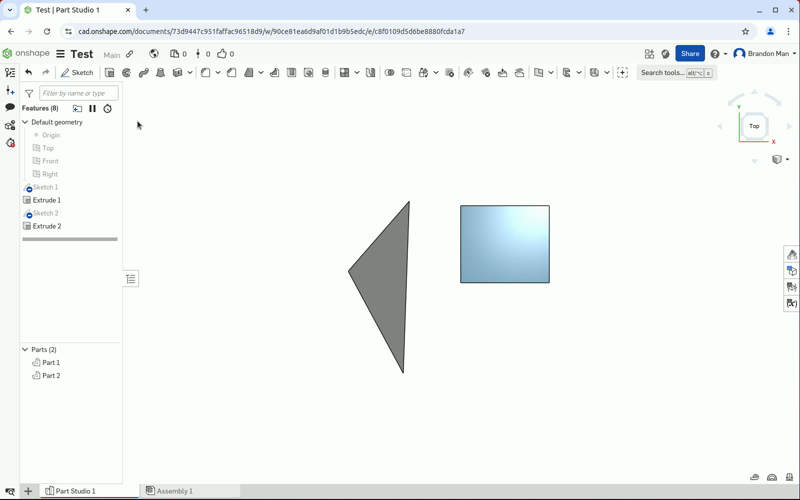
key(shift+h)
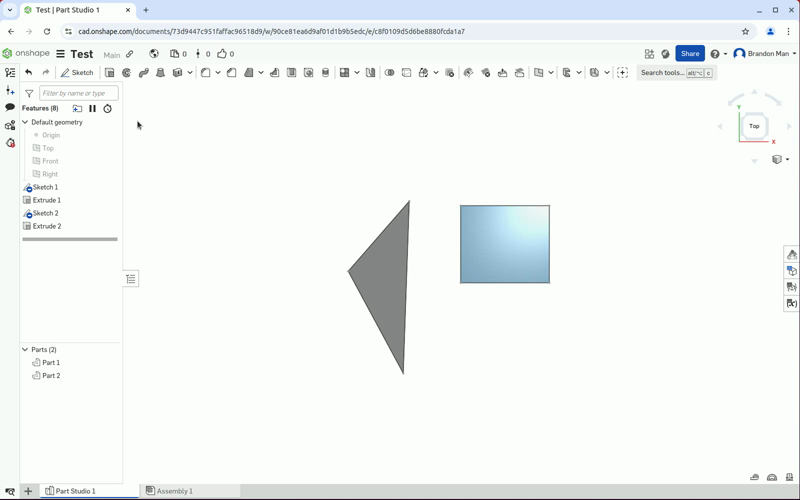
key(shift+7)
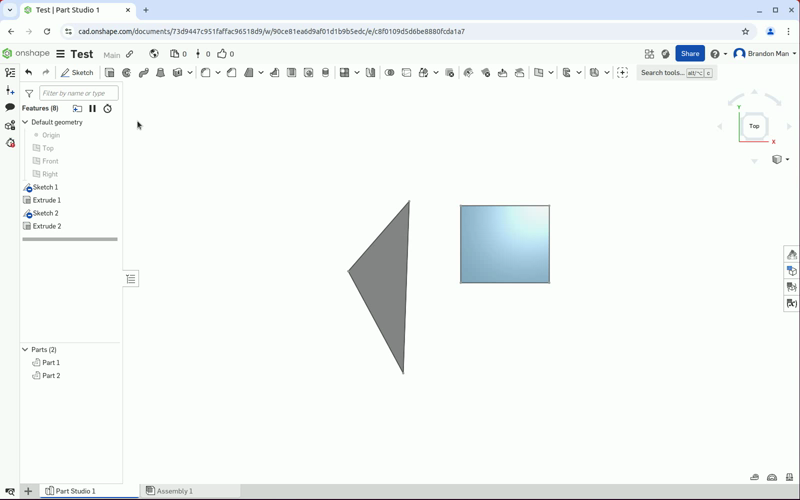
key(up, 3)
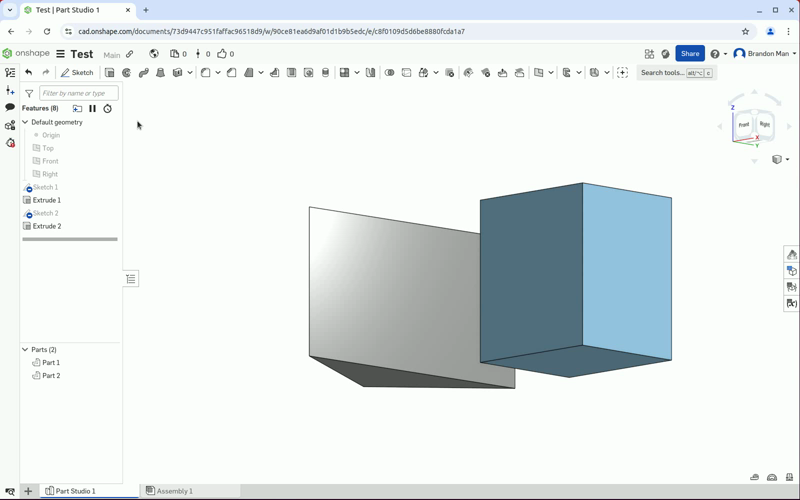
key(left, 3)
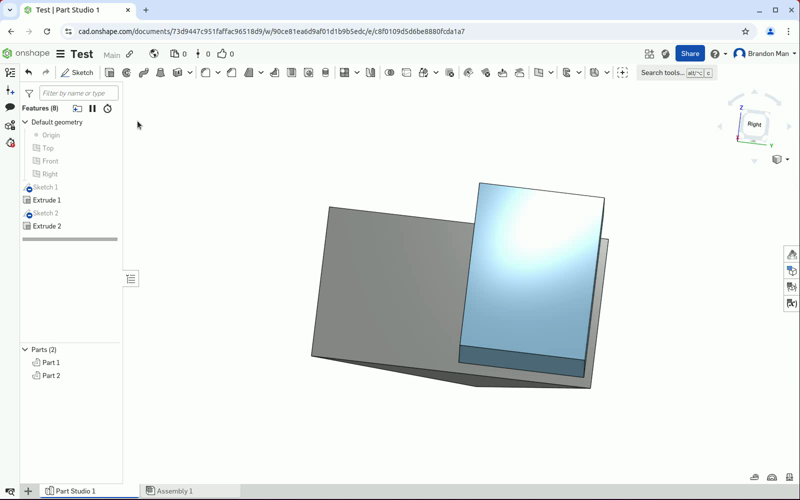
key(right, 3)
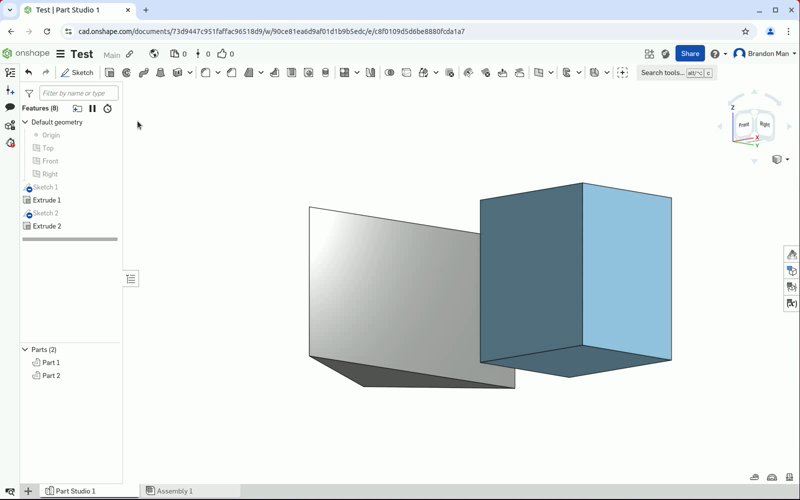
key(down, 3)
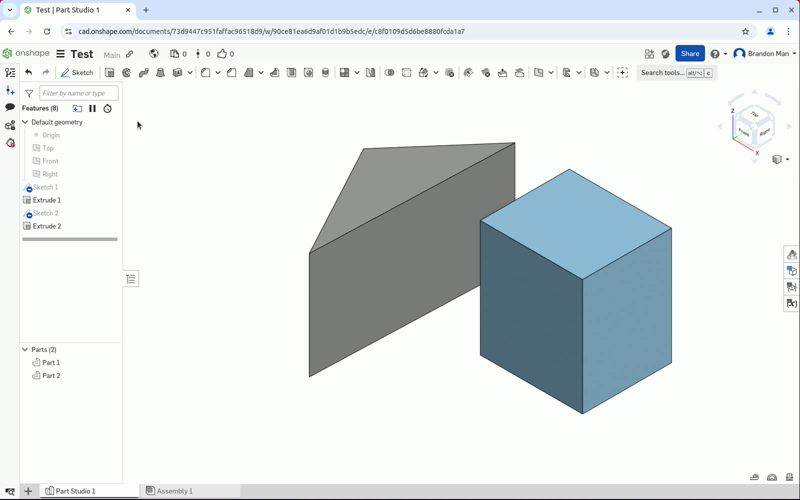
mouse_move(73, 189)
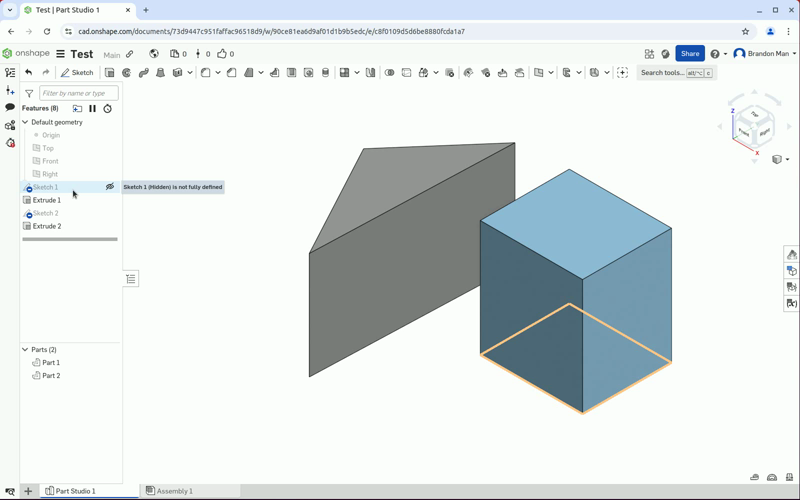
click(73, 189)